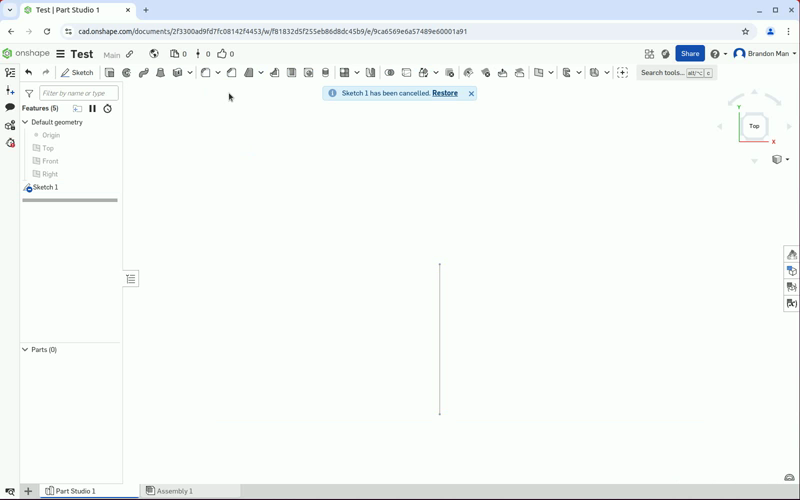
key(shift+h)
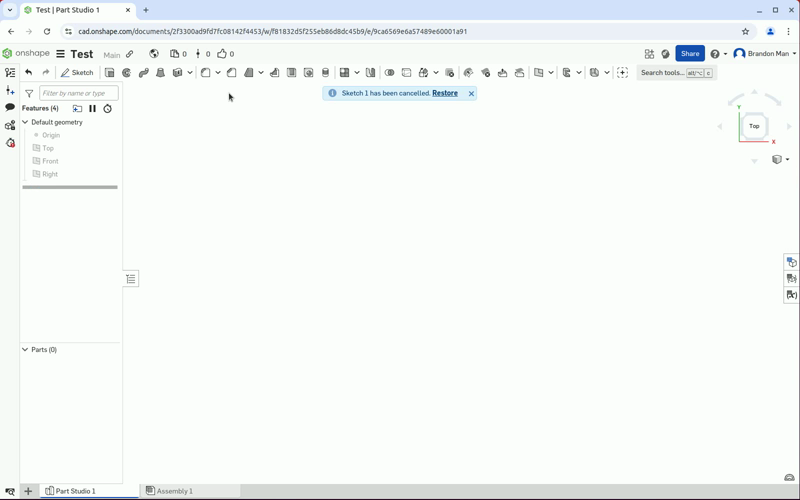
mouse_move(73, 352)
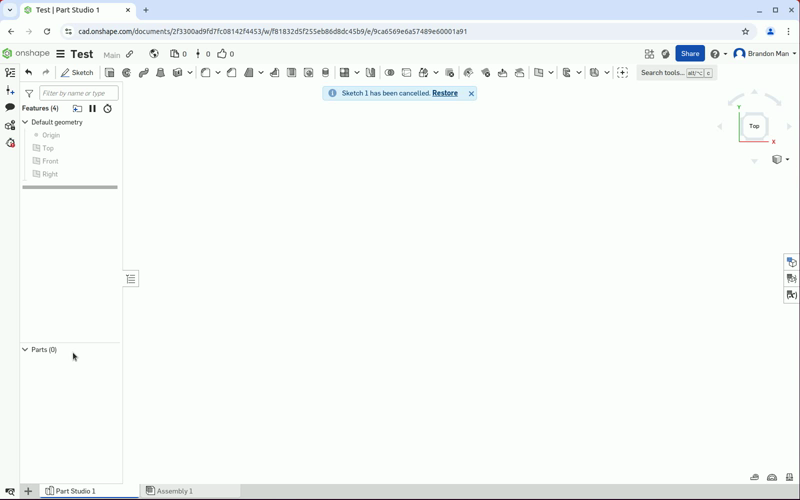
key(y)
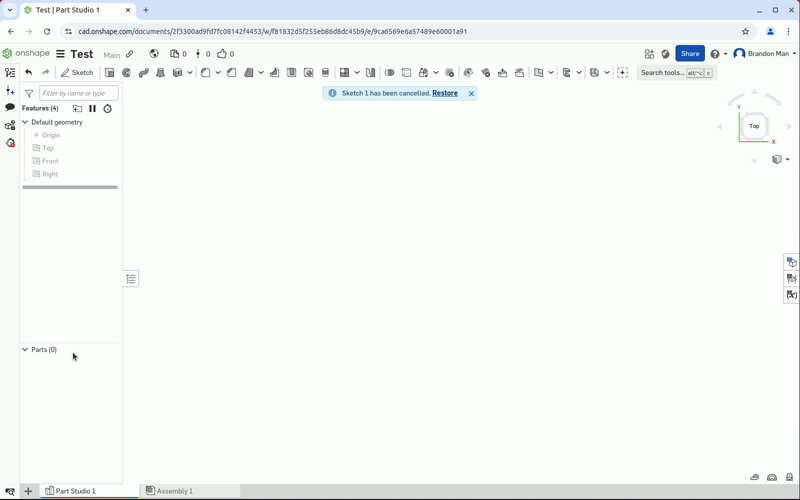
key(shift+p)
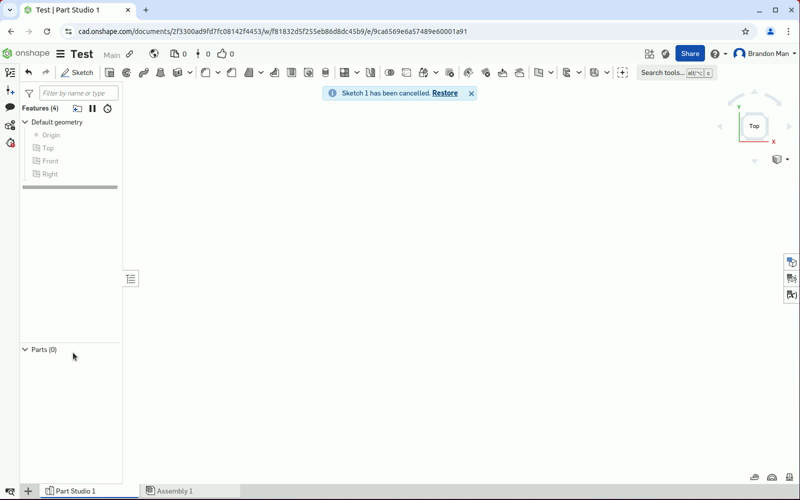
key(space)
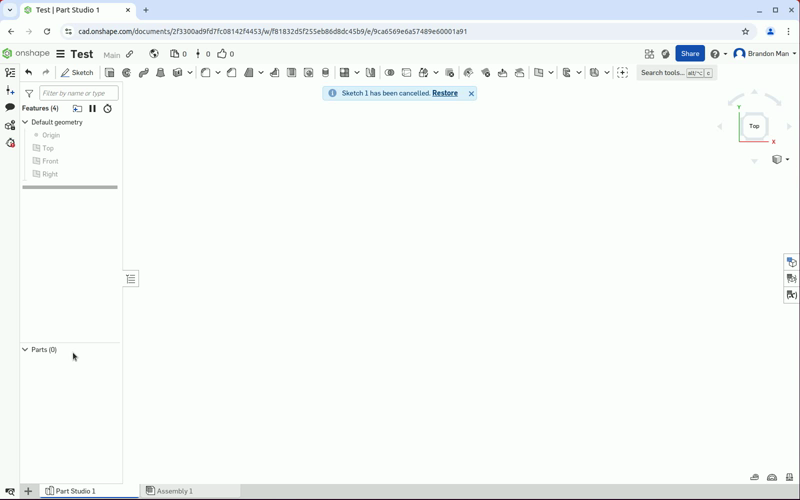
key_down(shift)
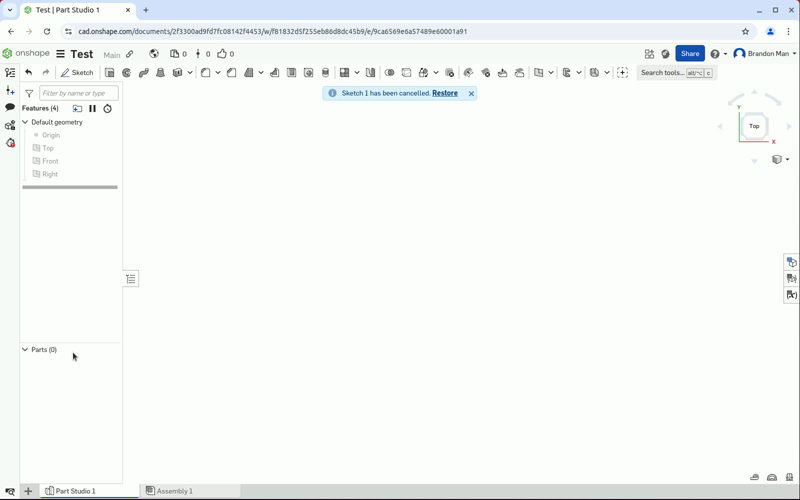
key(up)
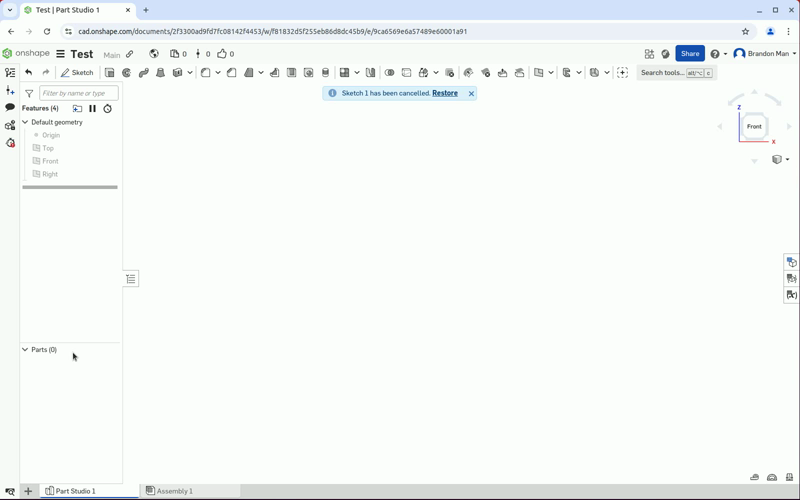
key_up(shift)
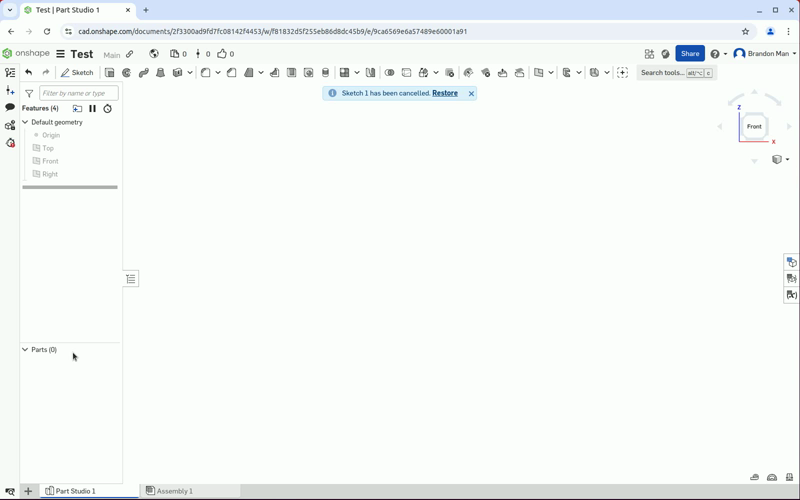
mouse_move(73, 352)
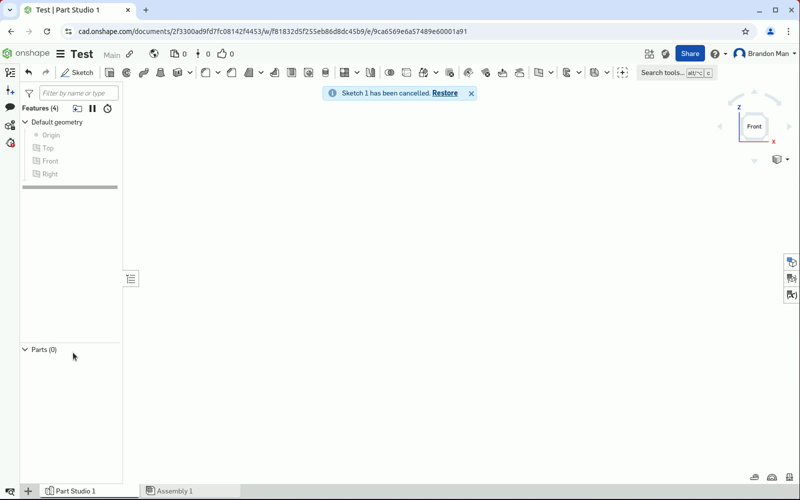
key(shift+y)
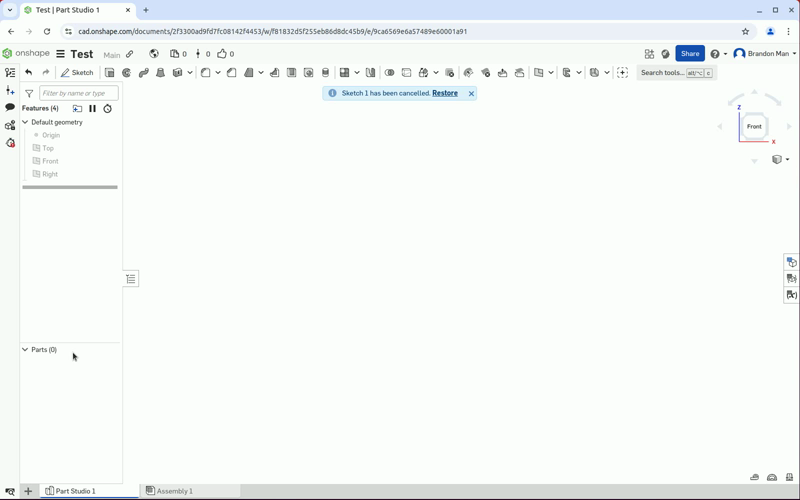
key(shift+s)
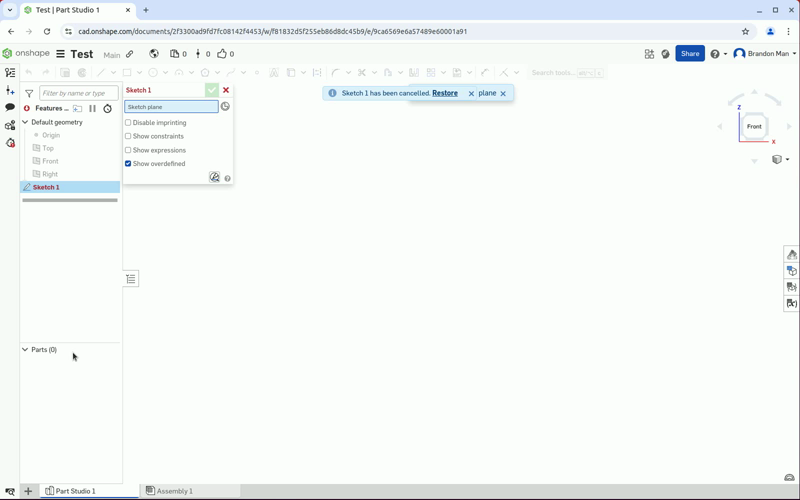
mouse_move(73, 163)
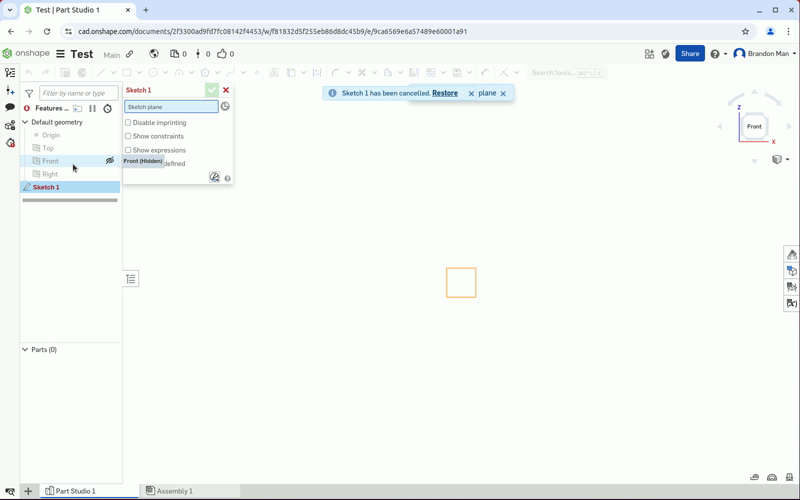
click(73, 163)
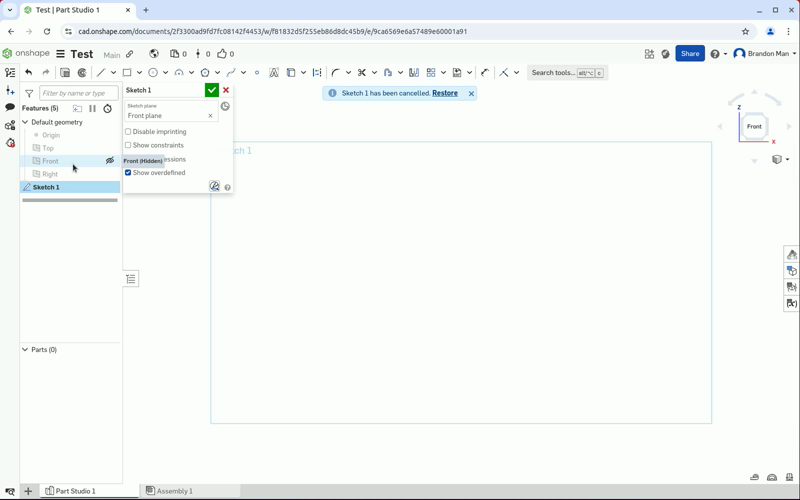
mouse_move(73, 352)
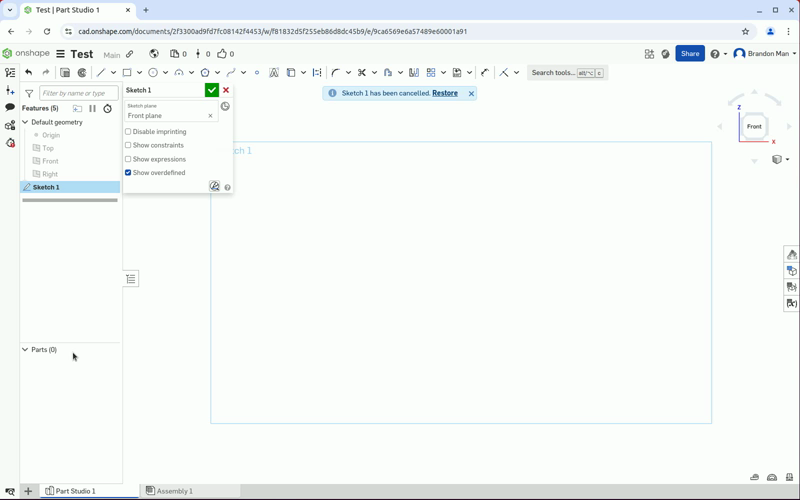
key(y)
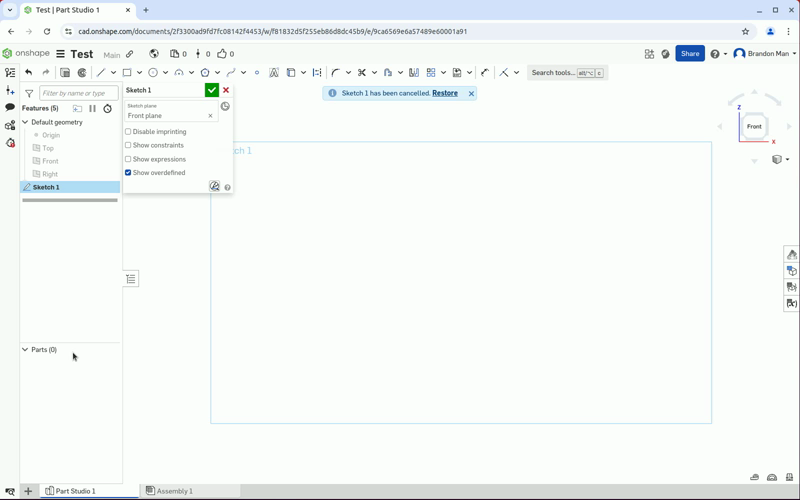
key(a)
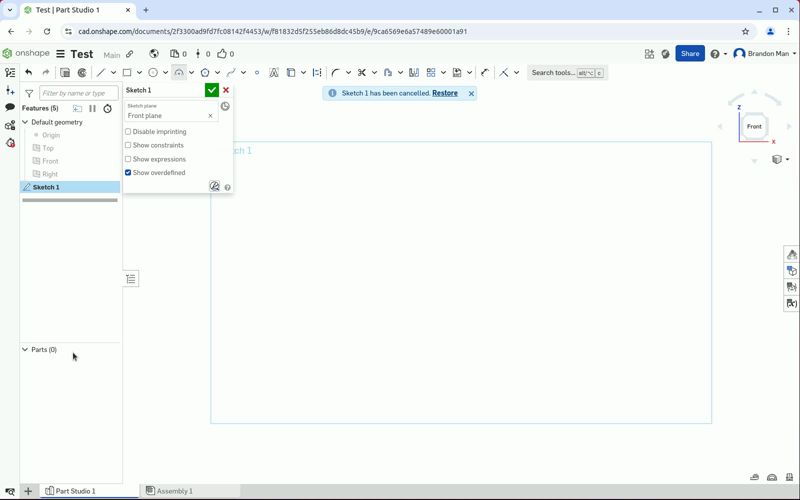
key_down(shift)
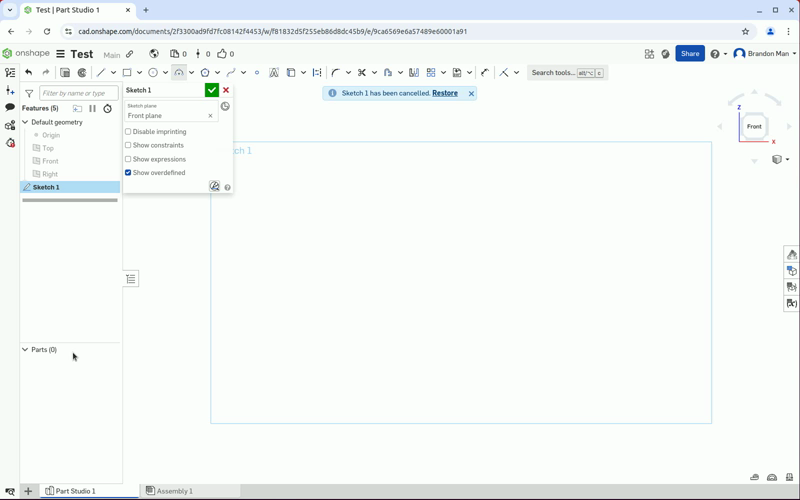
mouse_move(431, 335)
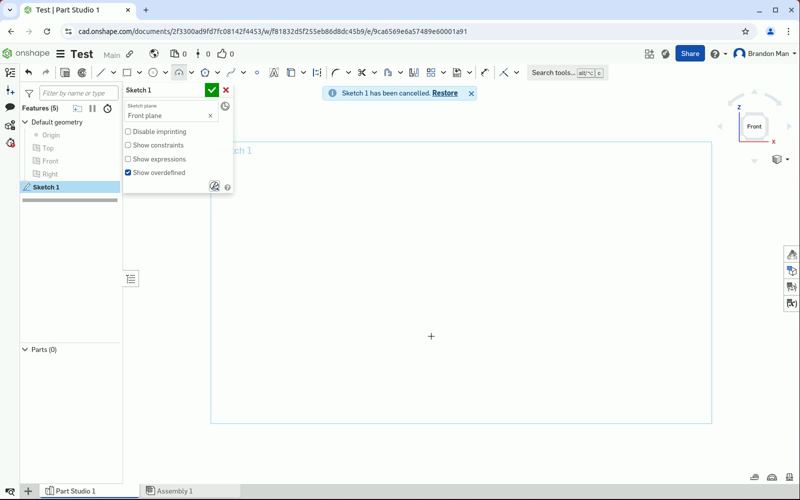
click(431, 335)
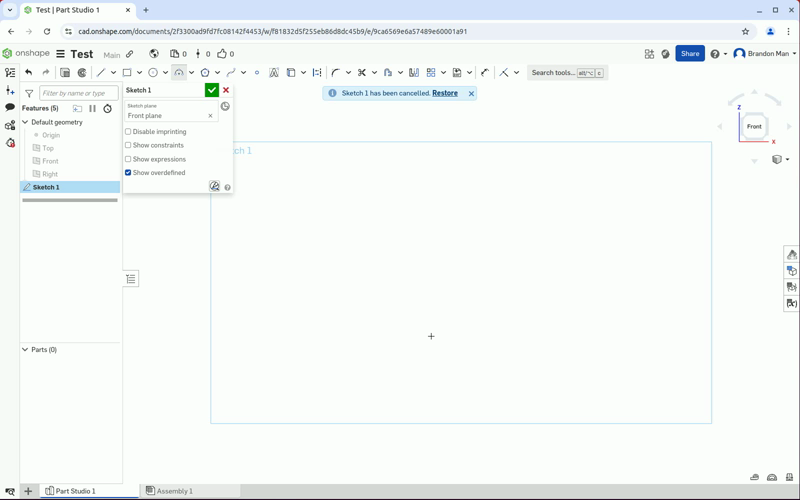
key_up(shift)
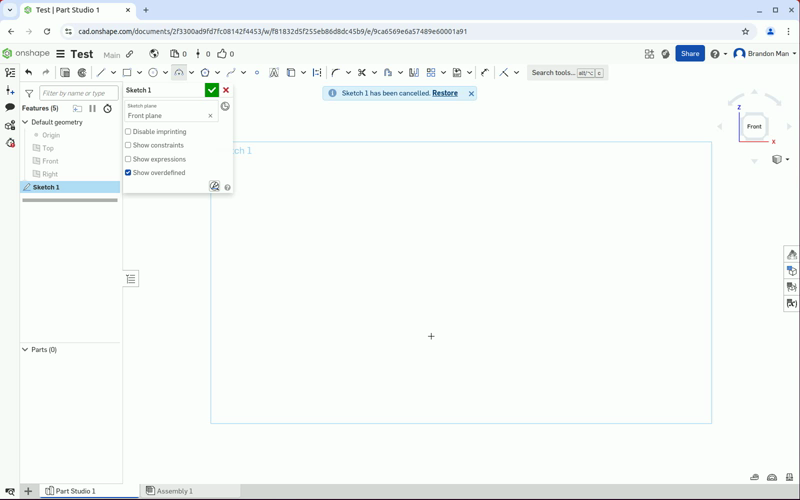
key_down(shift)
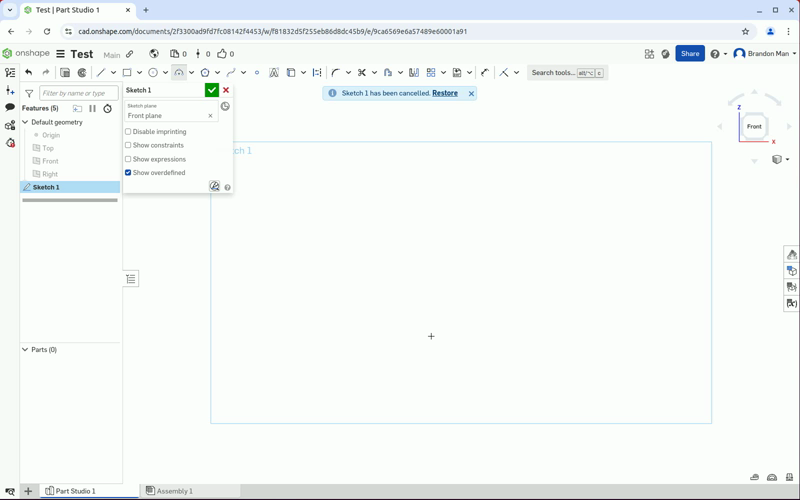
mouse_move(491, 335)
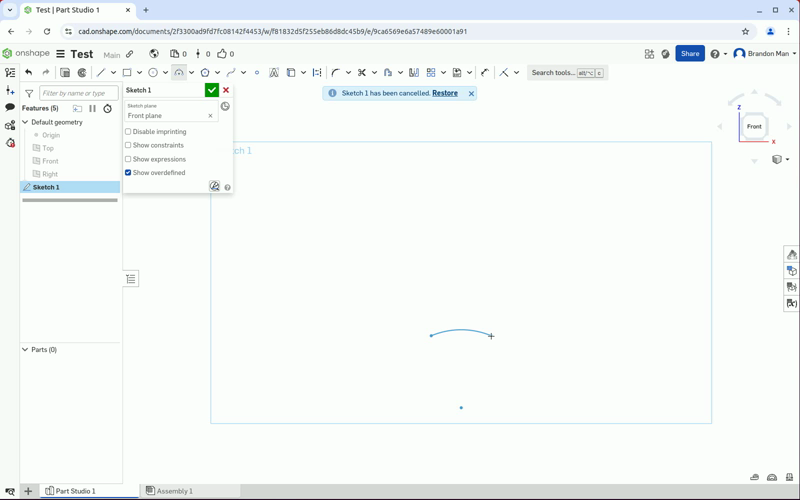
click(491, 335)
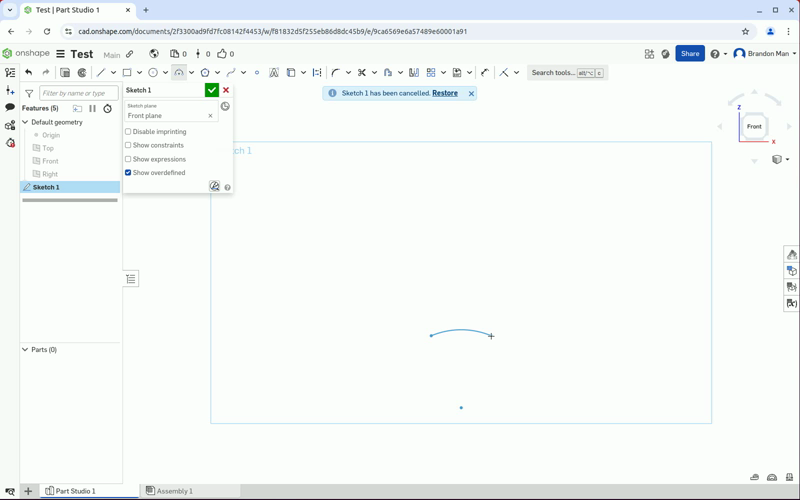
mouse_move(461, 297)
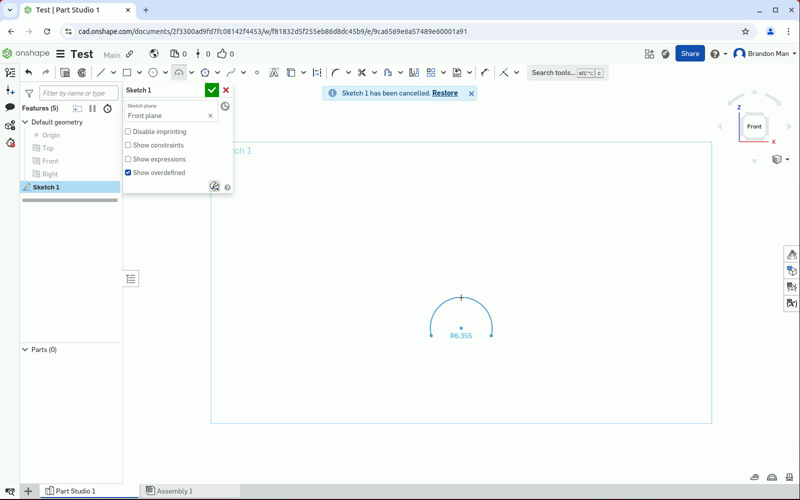
click(461, 297)
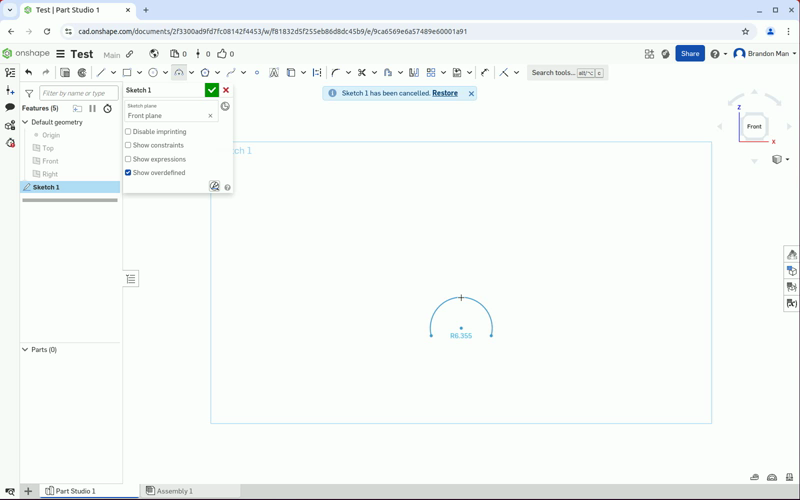
key_up(shift)
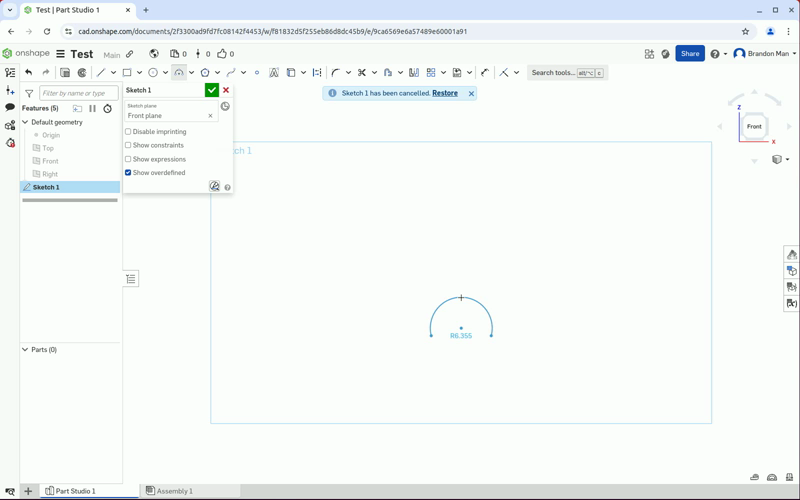
mouse_move(491, 335)
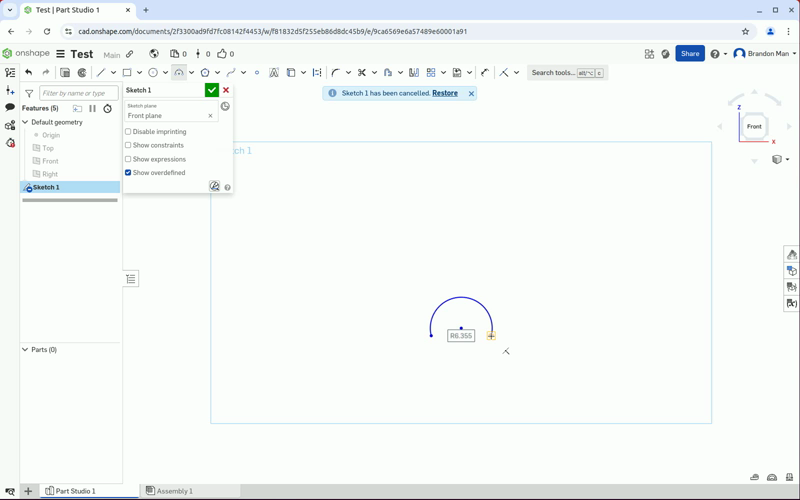
click(491, 335)
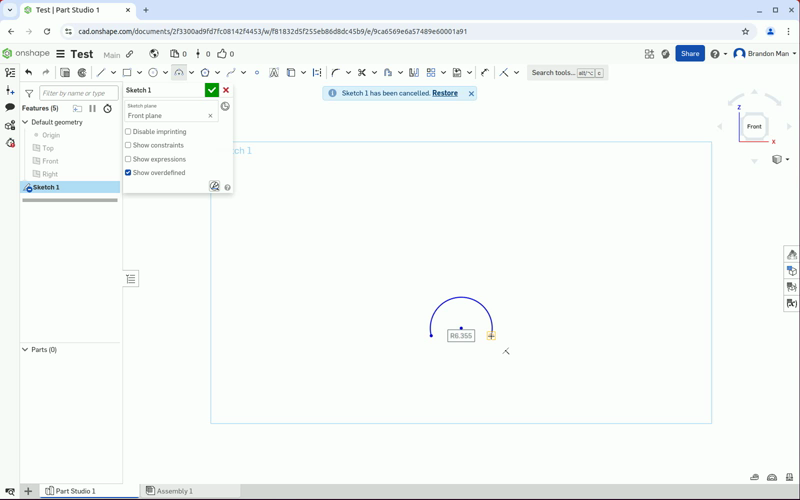
mouse_move(431, 335)
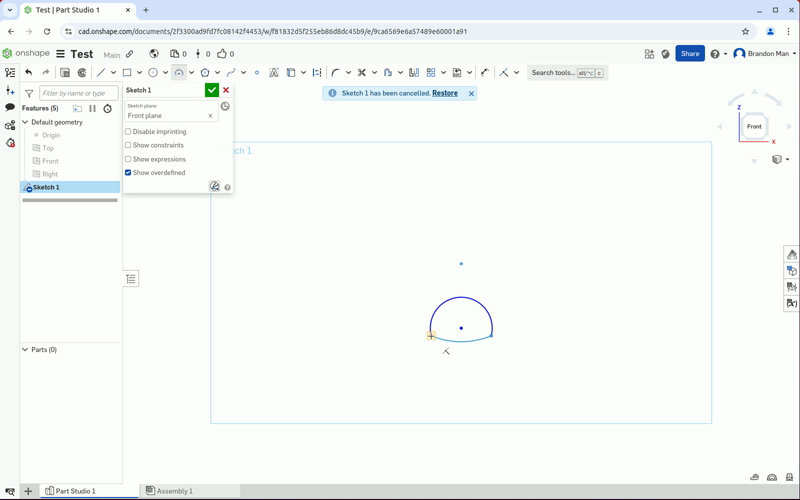
click(431, 335)
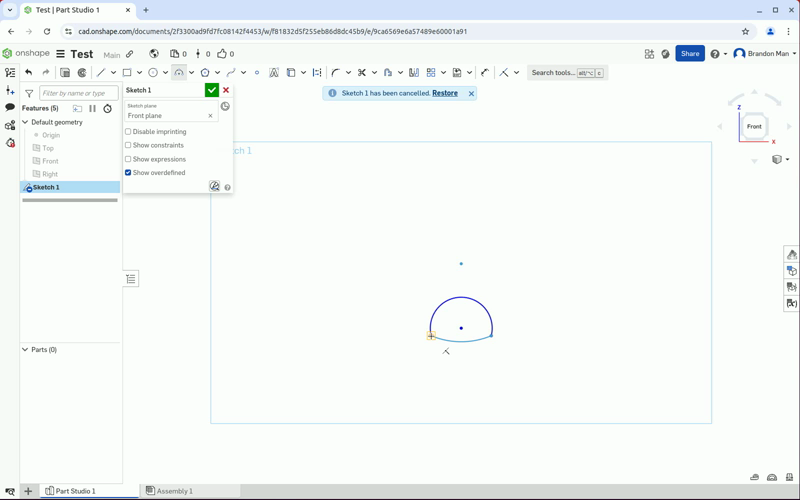
key_down(shift)
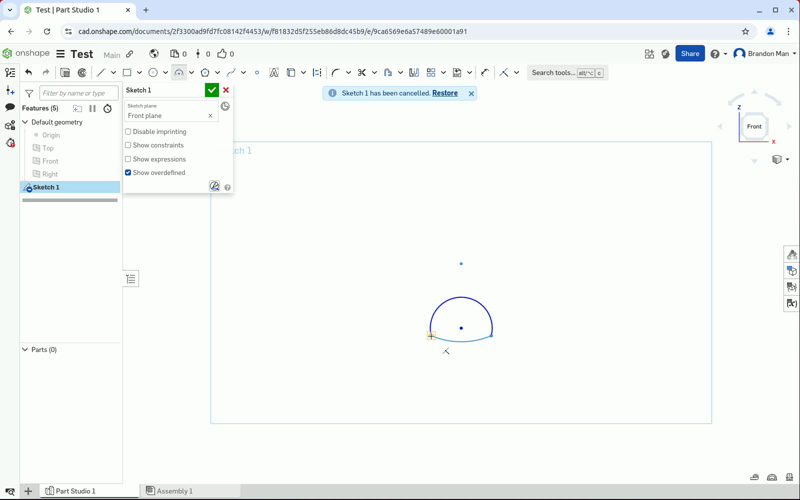
mouse_move(461, 266)
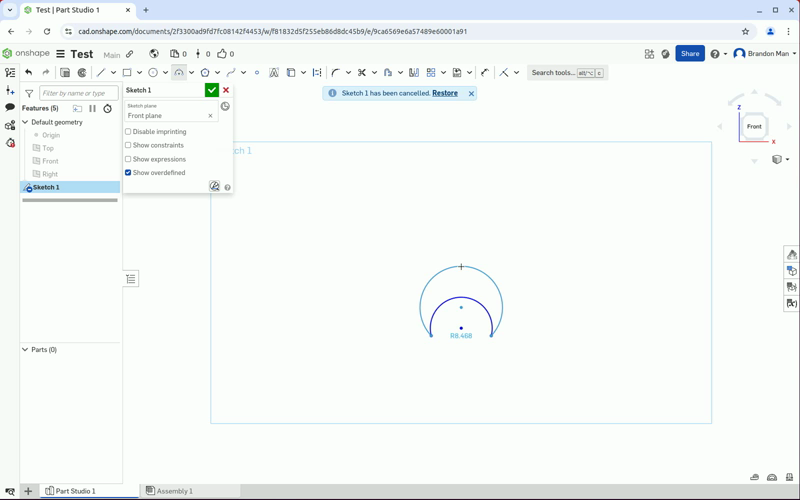
click(461, 266)
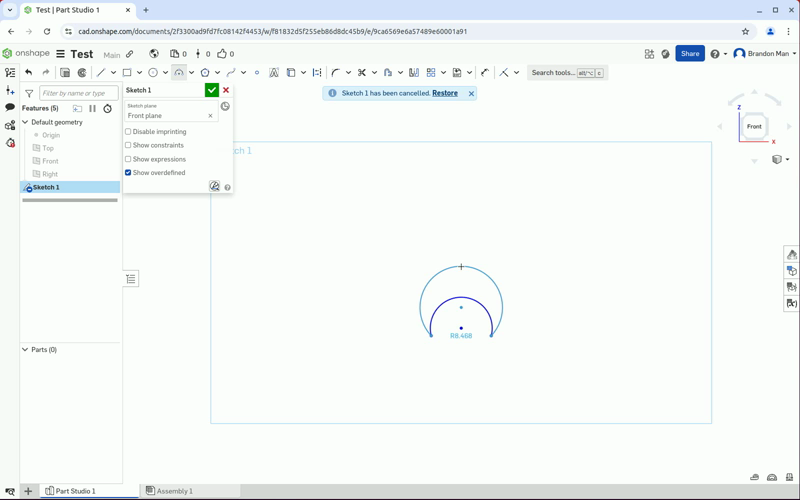
key_up(shift)
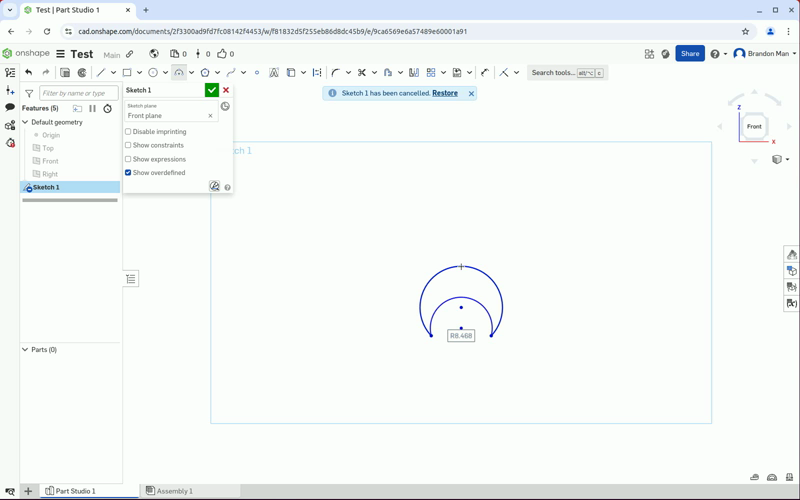
key(esc)
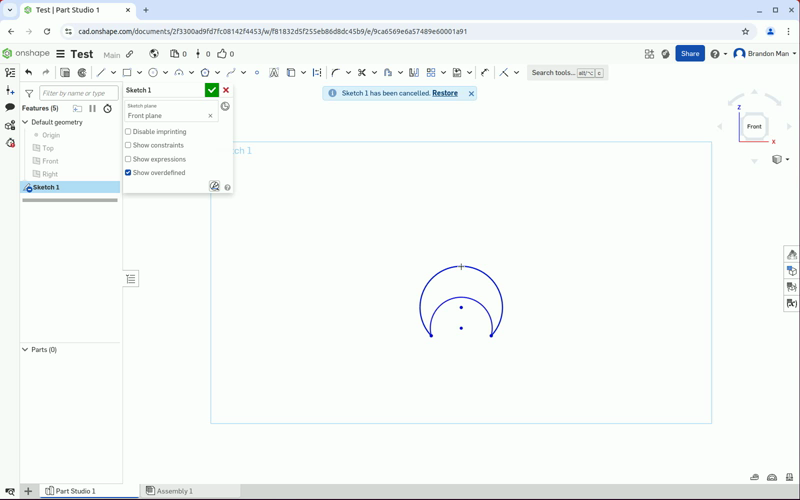
mouse_move(436, 283)
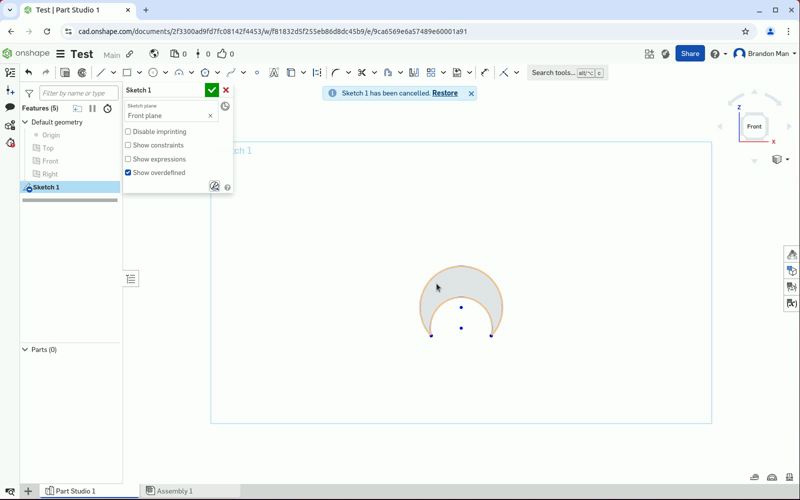
click(436, 283)
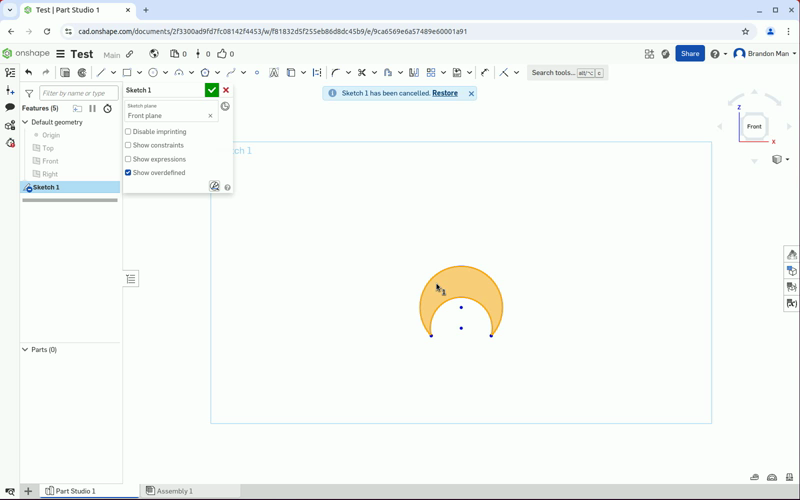
mouse_move(73, 352)
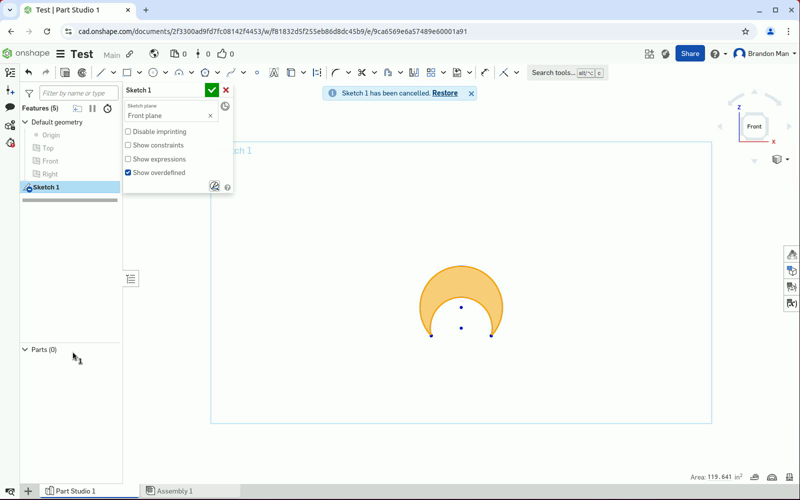
key(shift+y)
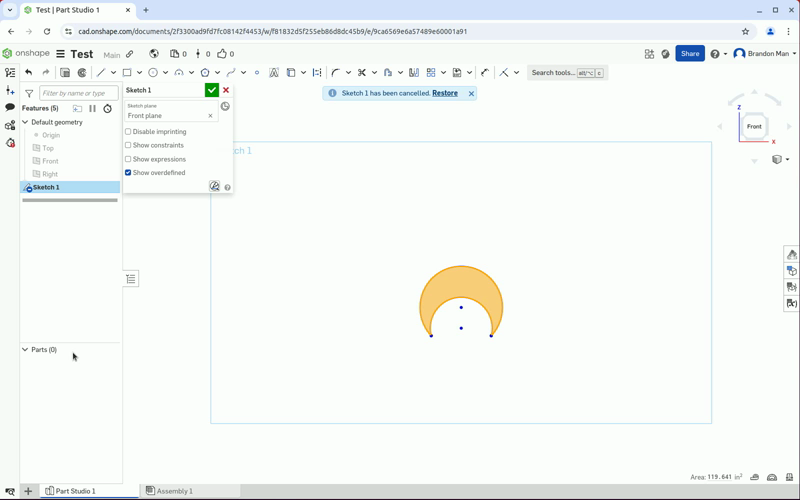
key(shift+e)
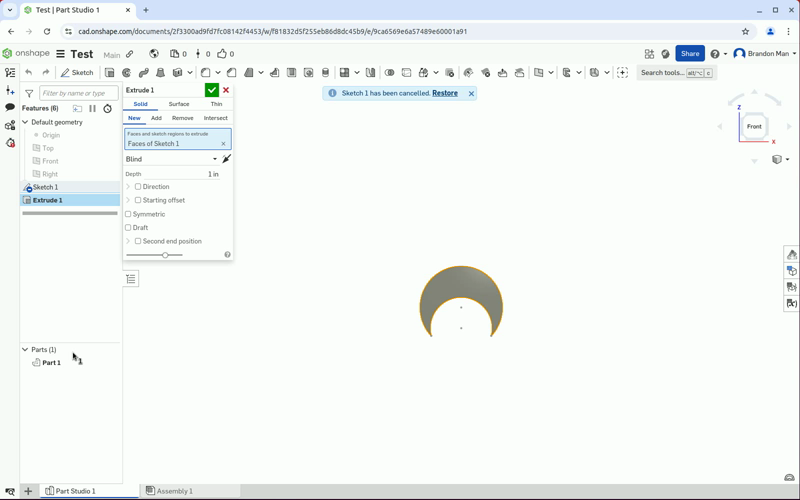
mouse_move(143, 106)
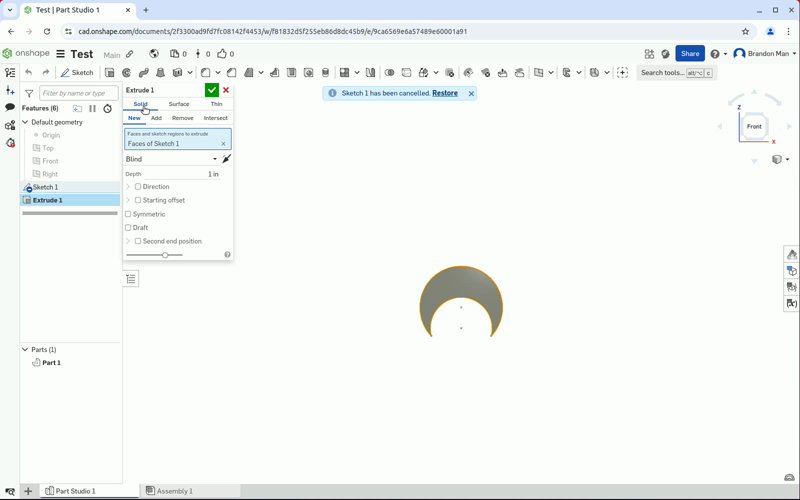
click(143, 106)
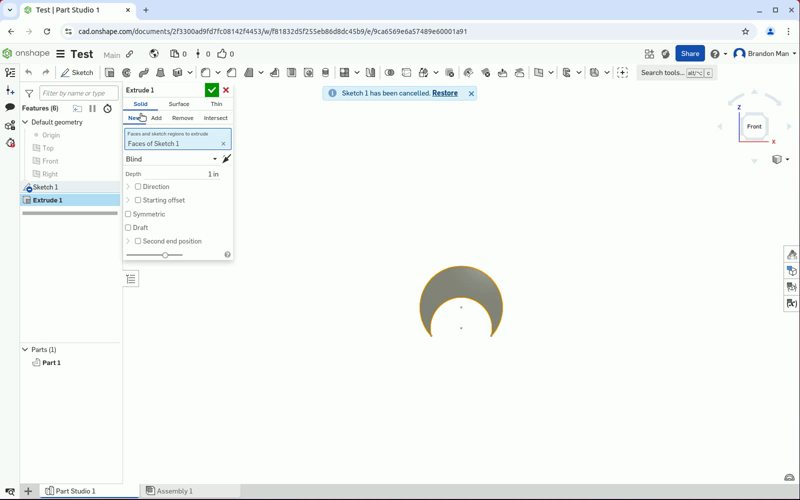
mouse_move(137, 120)
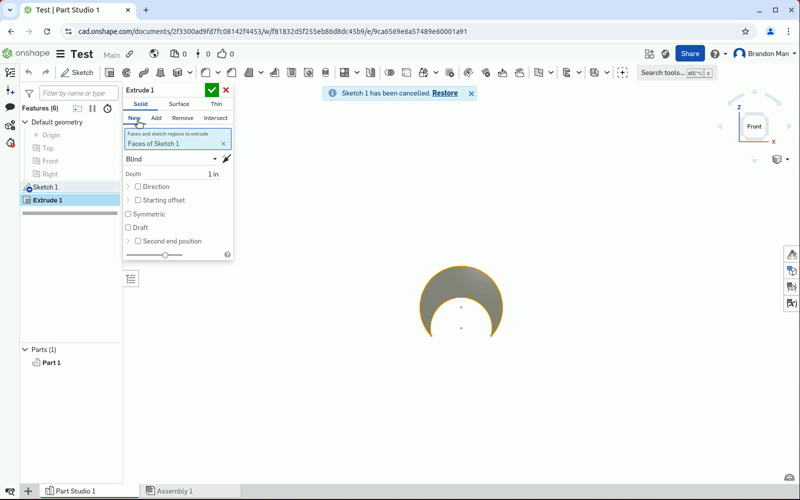
click(137, 120)
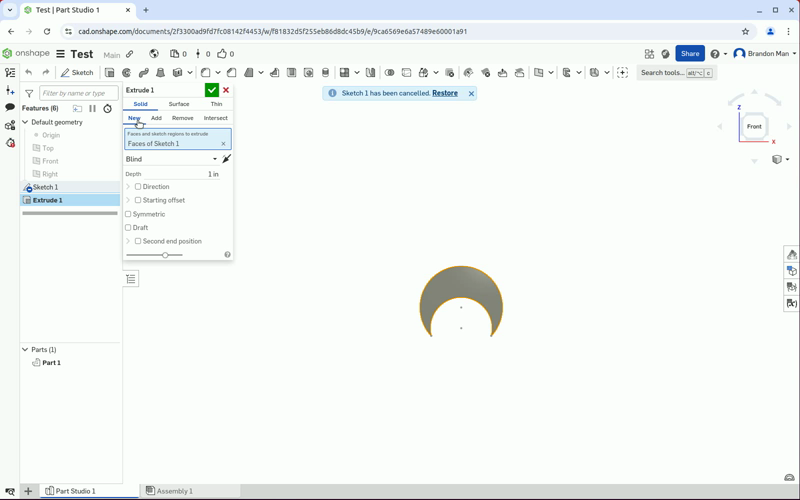
key(tab, 4)
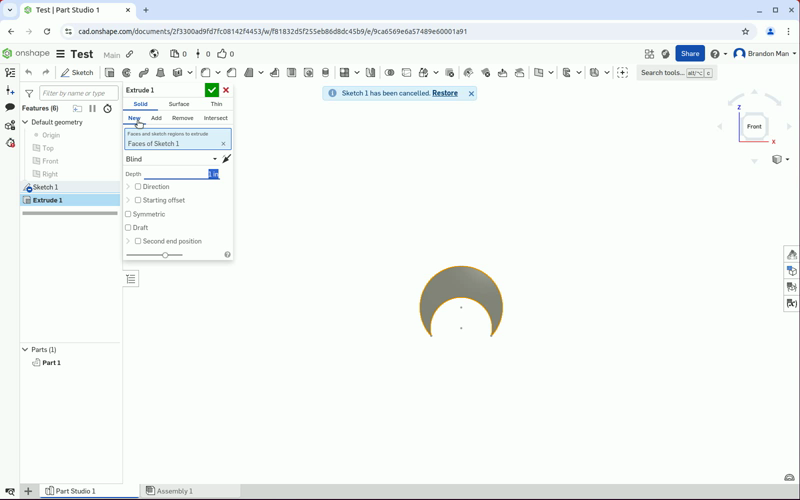
text(21.182)
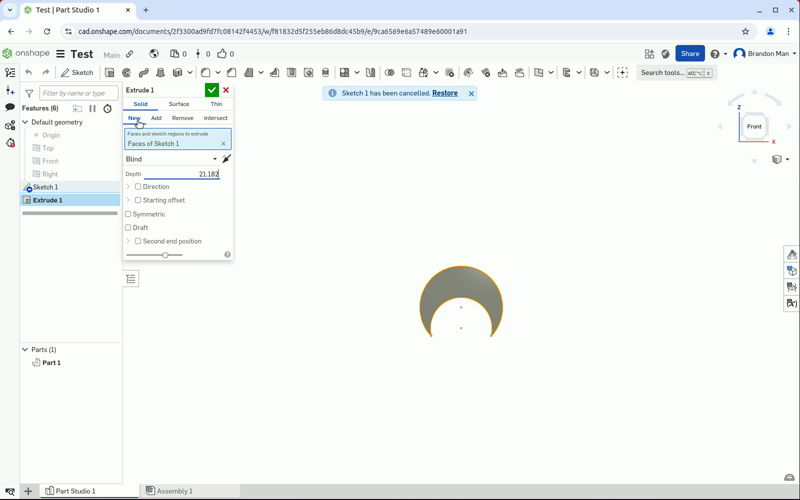
key(tab, 3)
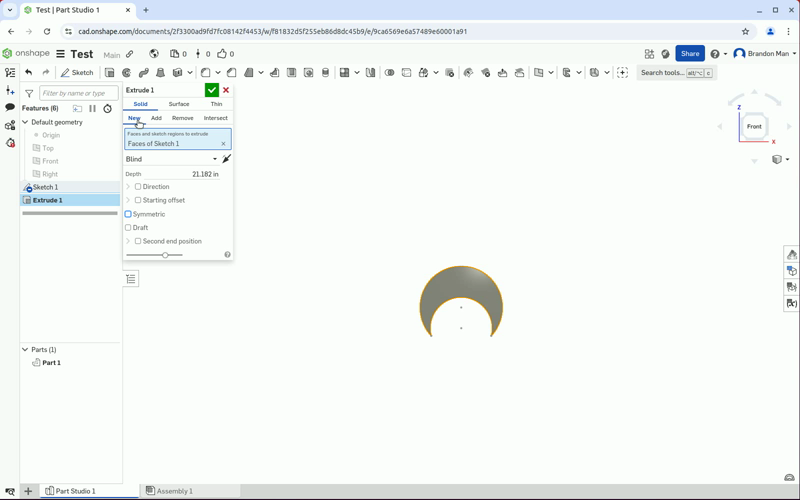
key(space)
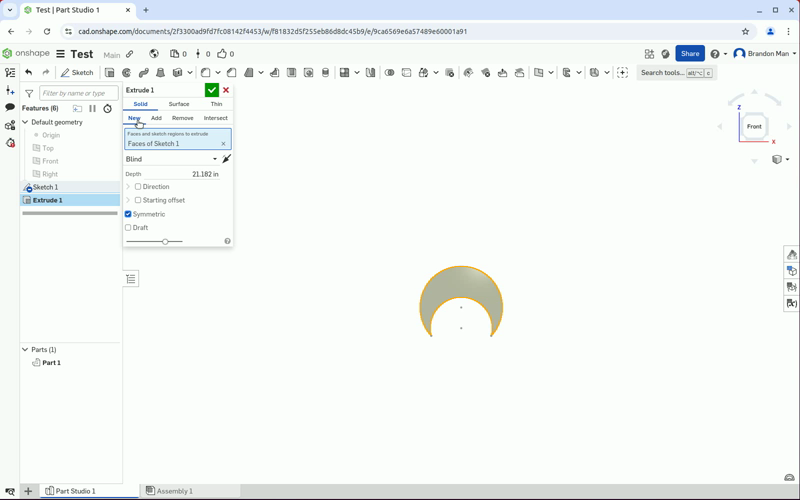
key(enter)
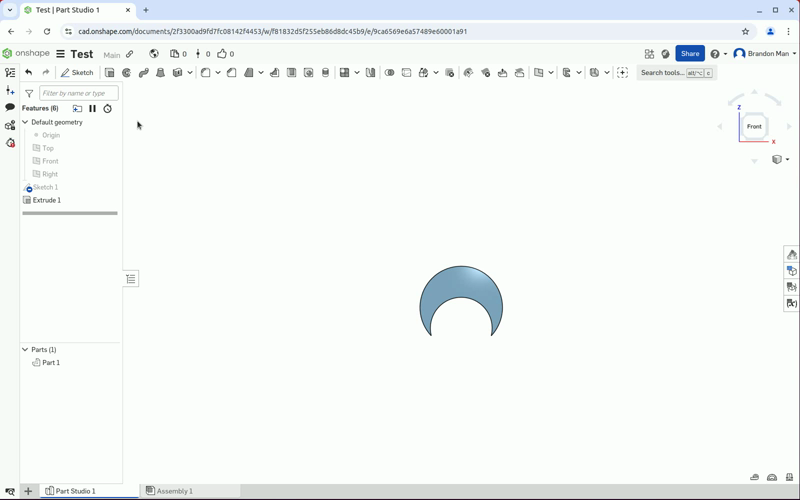
key(shift+h)
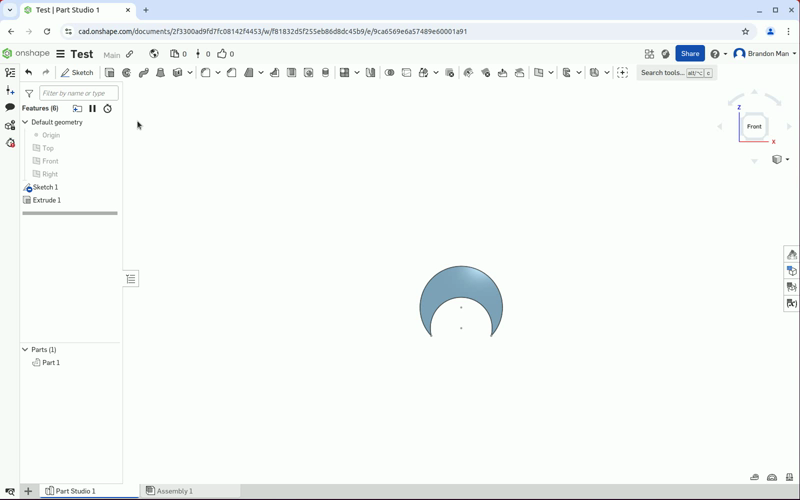
key(shift+h)
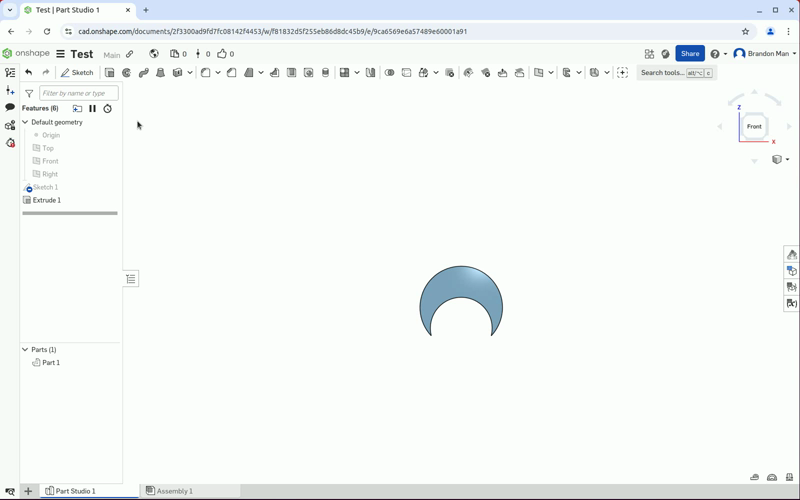
mouse_move(73, 189)
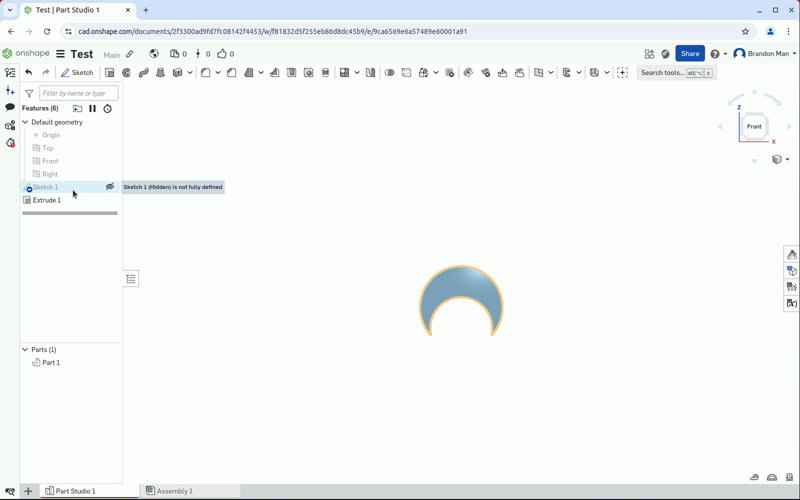
click(73, 189)
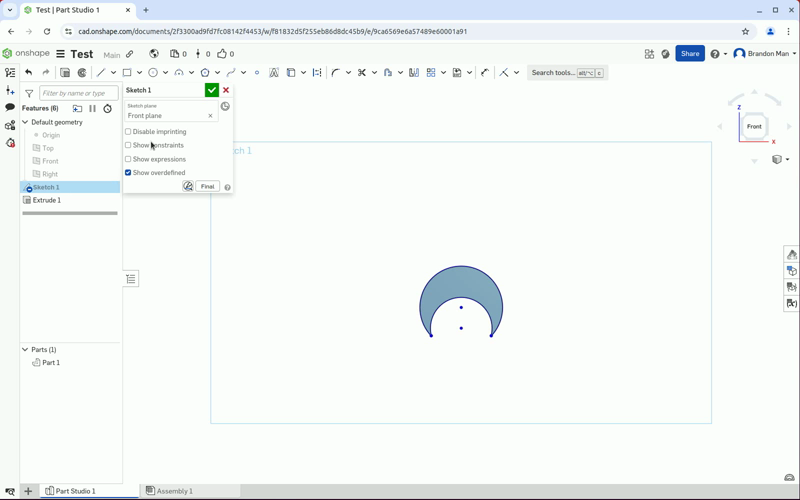
mouse_move(229, 92)
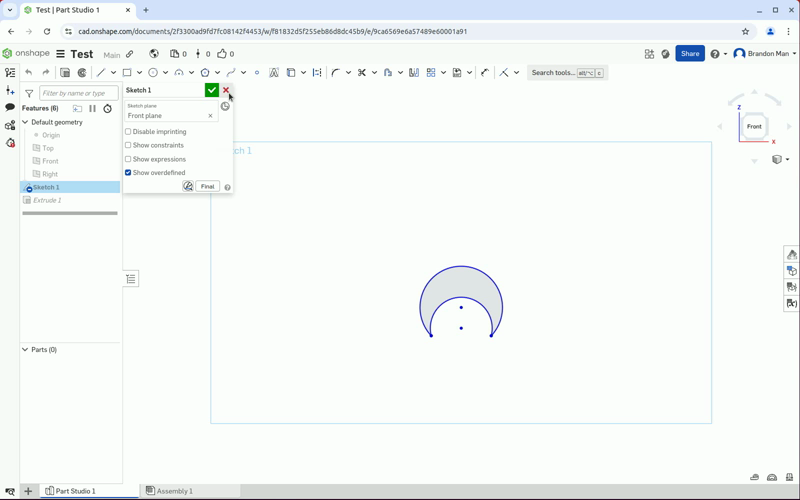
click(229, 92)
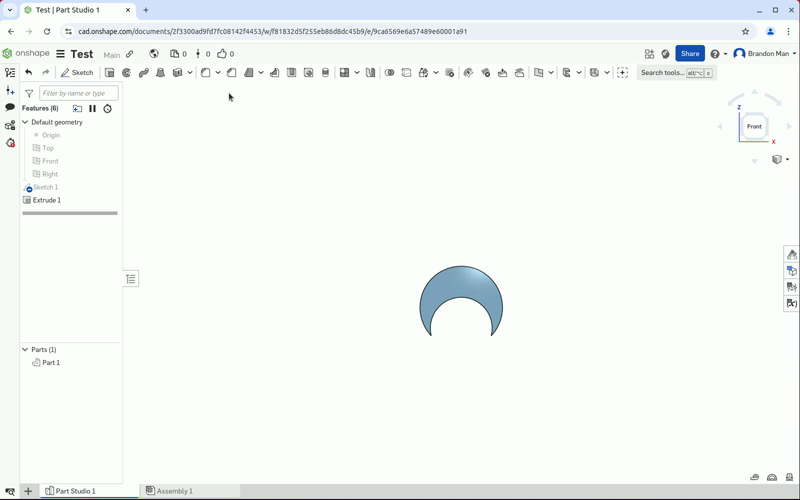
mouse_move(73, 352)
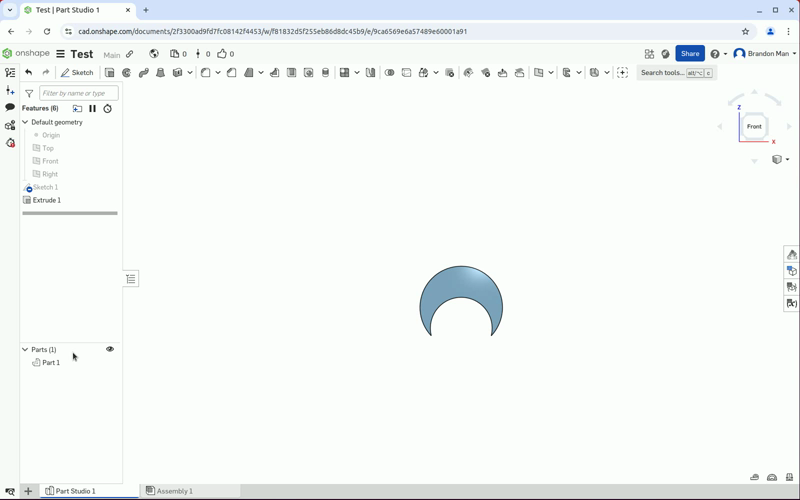
key(y)
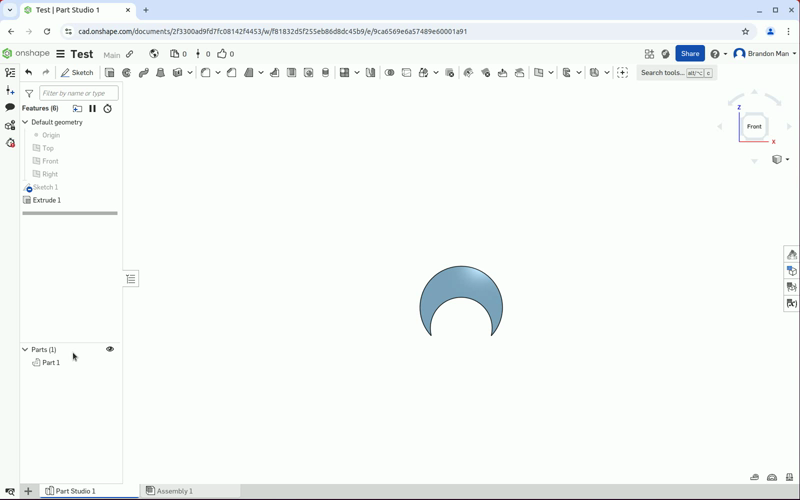
key(shift+p)
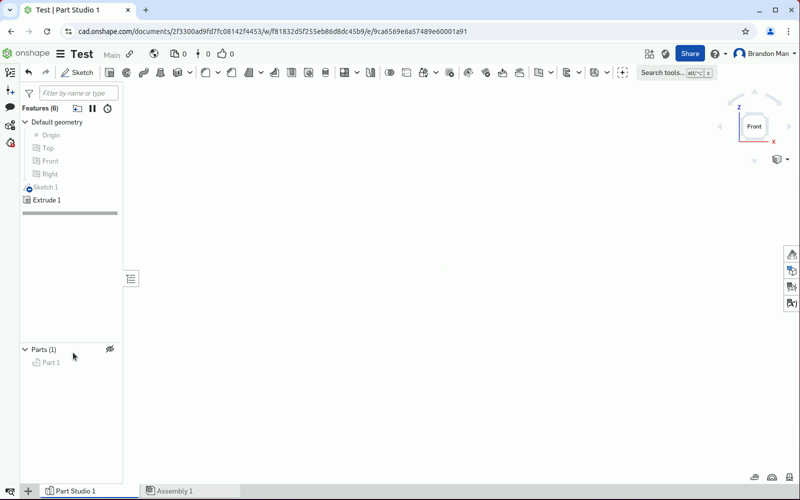
key(space)
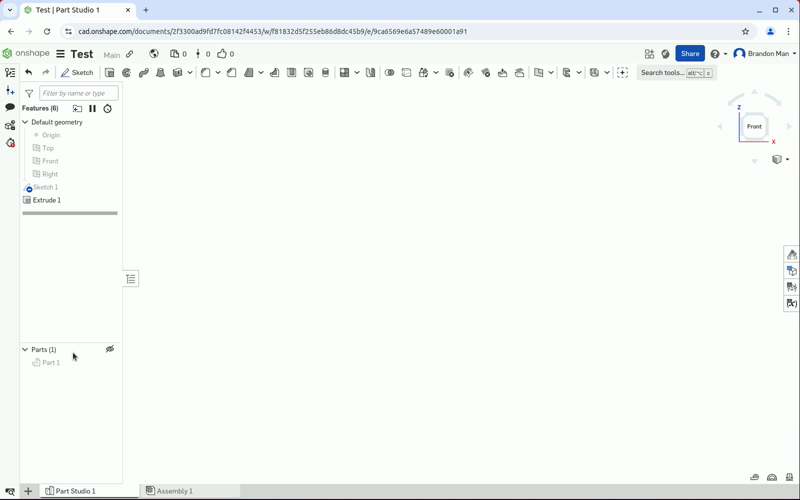
key_down(shift)
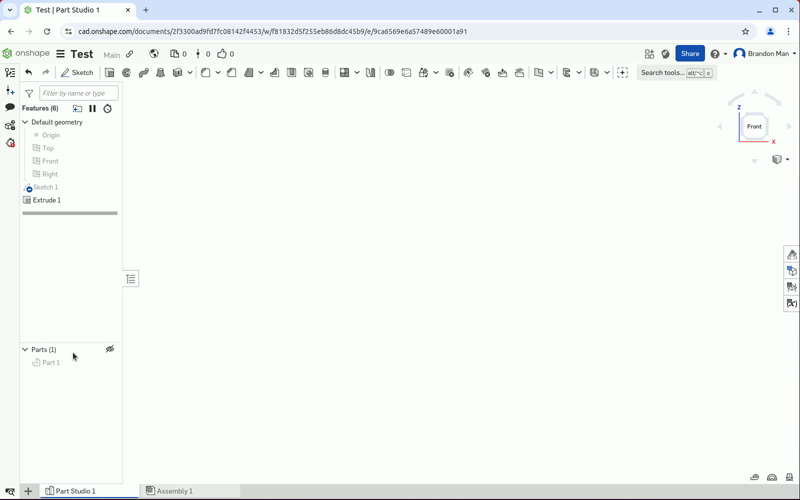
key(down)
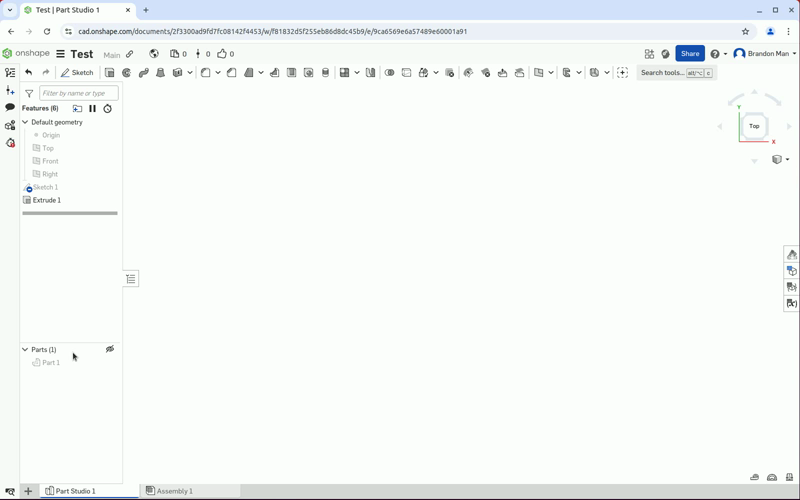
key_up(shift)
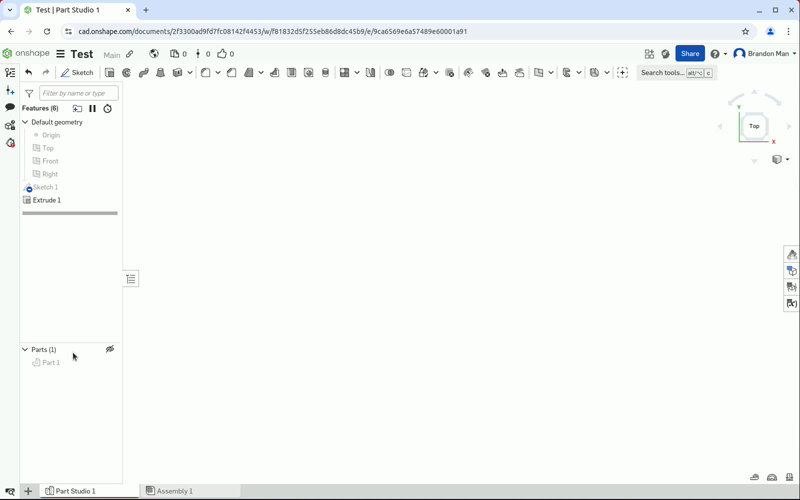
mouse_move(73, 352)
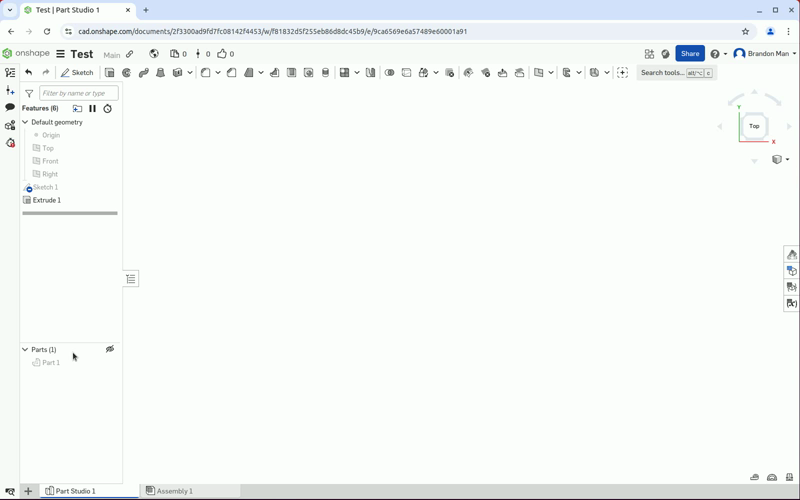
key(shift+y)
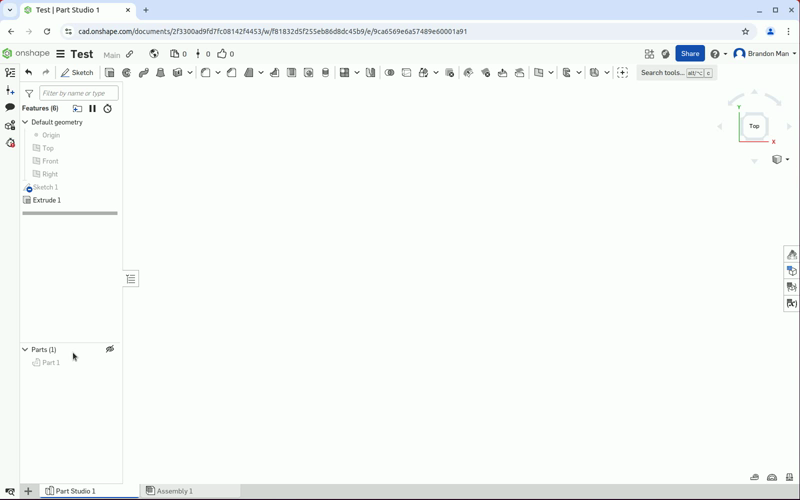
key(shift+s)
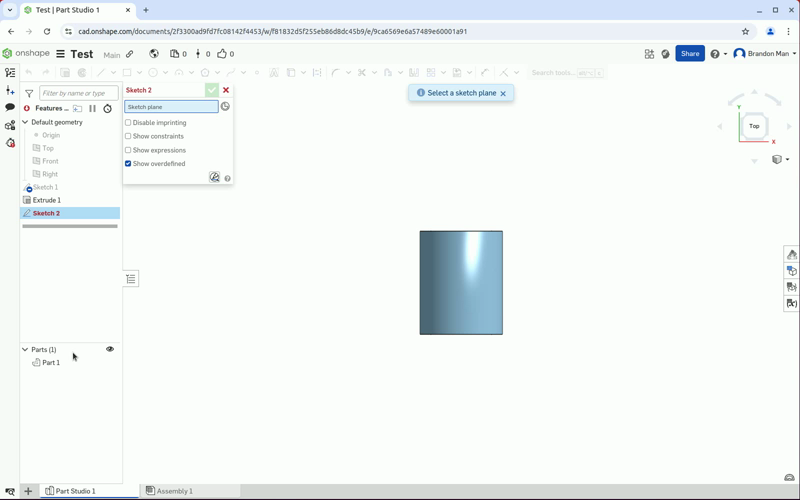
mouse_move(73, 150)
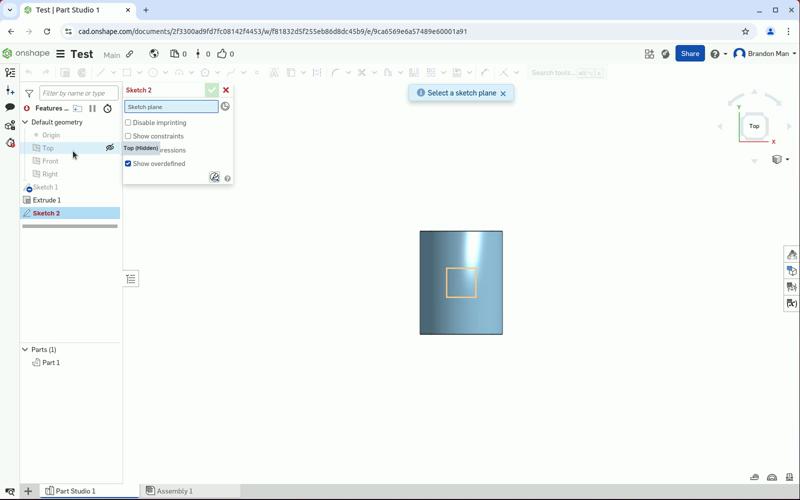
click(73, 150)
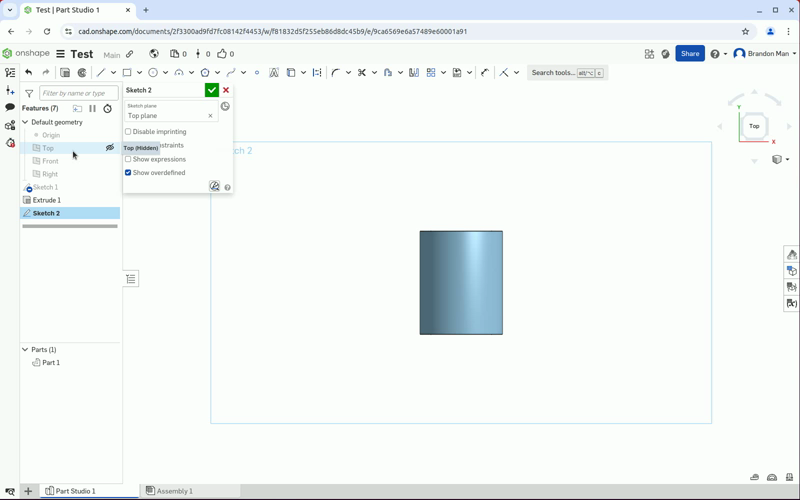
mouse_move(73, 352)
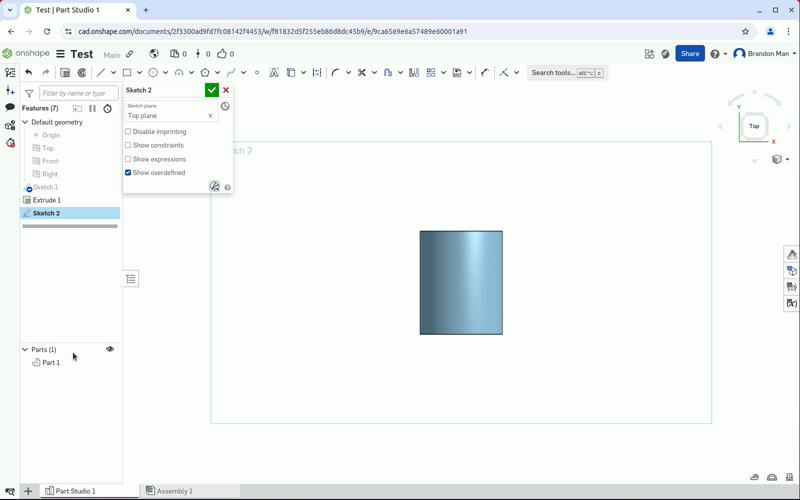
key(y)
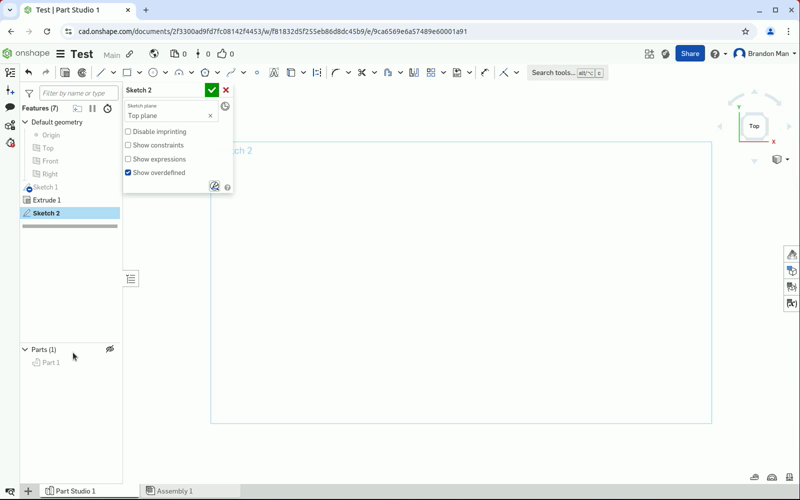
key(c)
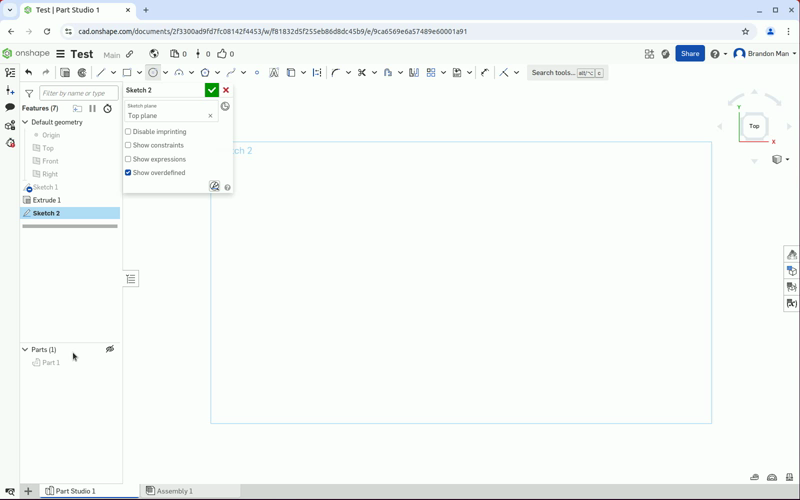
key_down(shift)
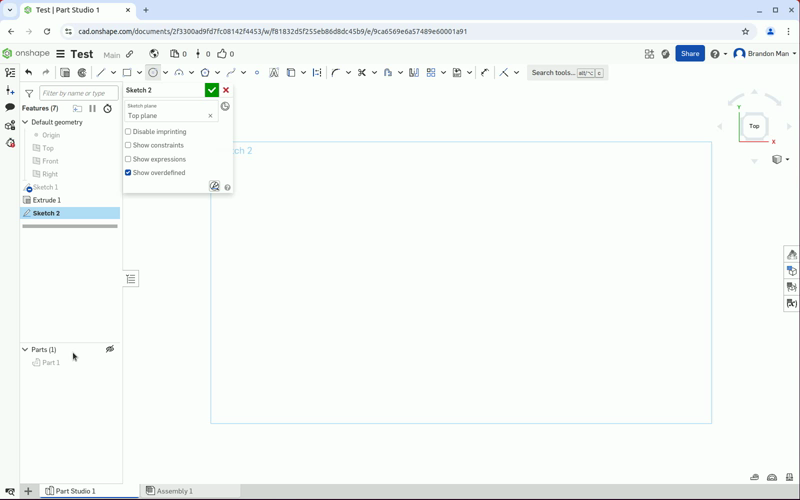
mouse_move(461, 282)
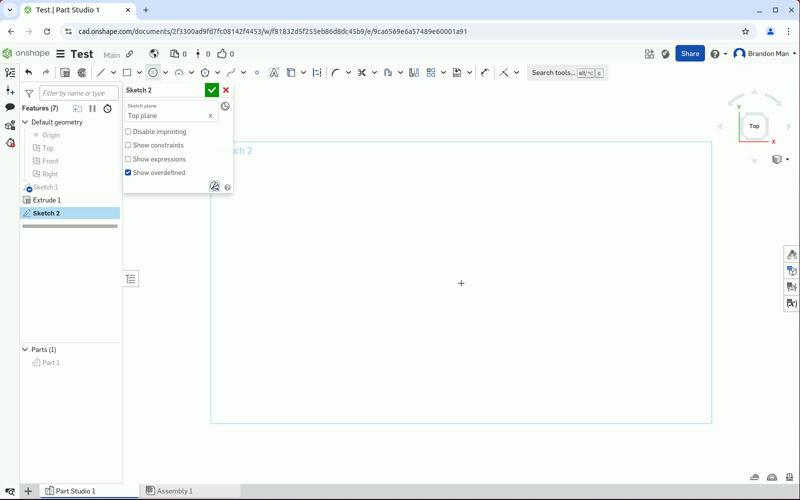
click(461, 282)
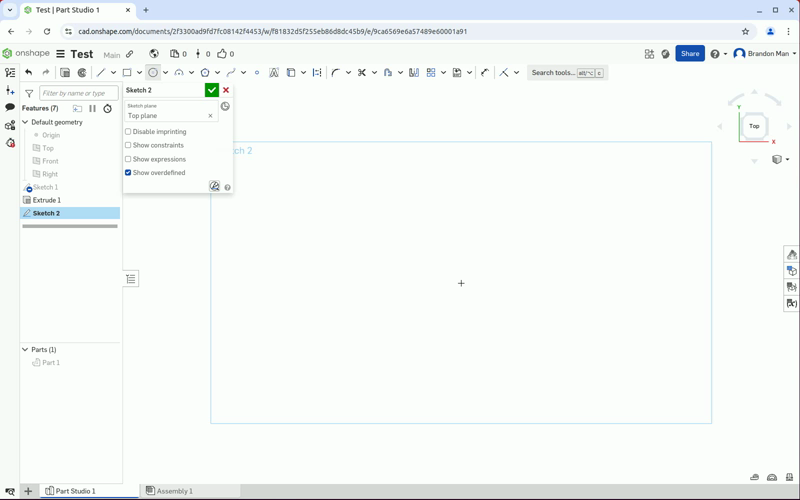
key_up(shift)
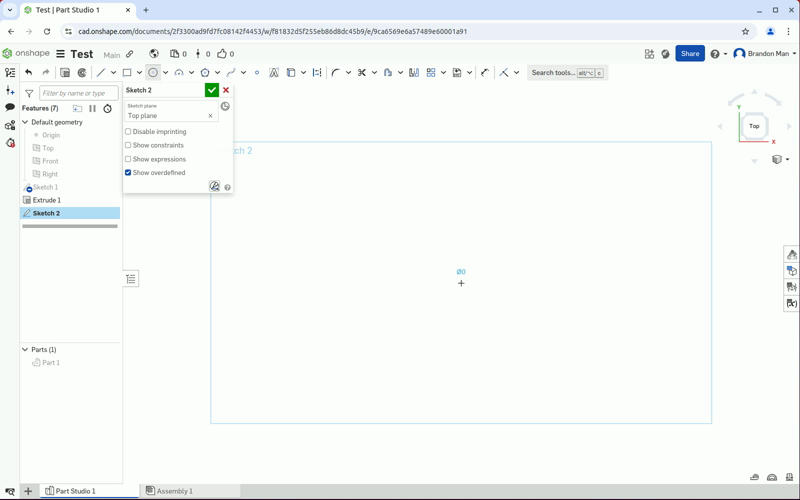
mouse_move(492, 282)
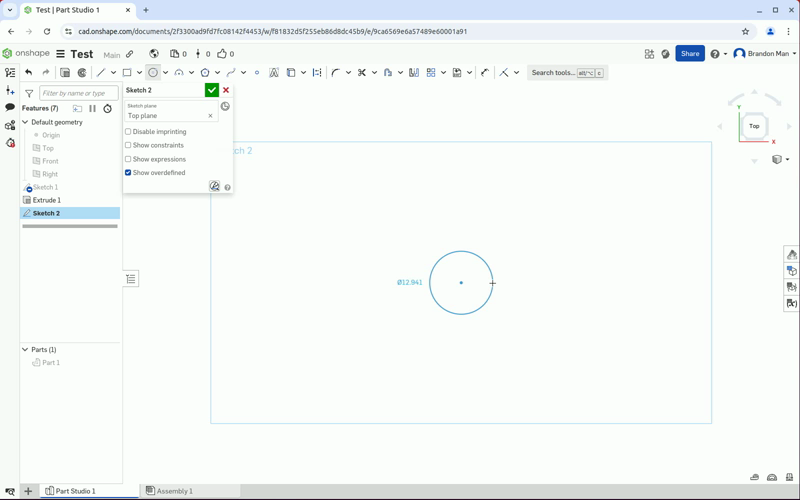
click(492, 282)
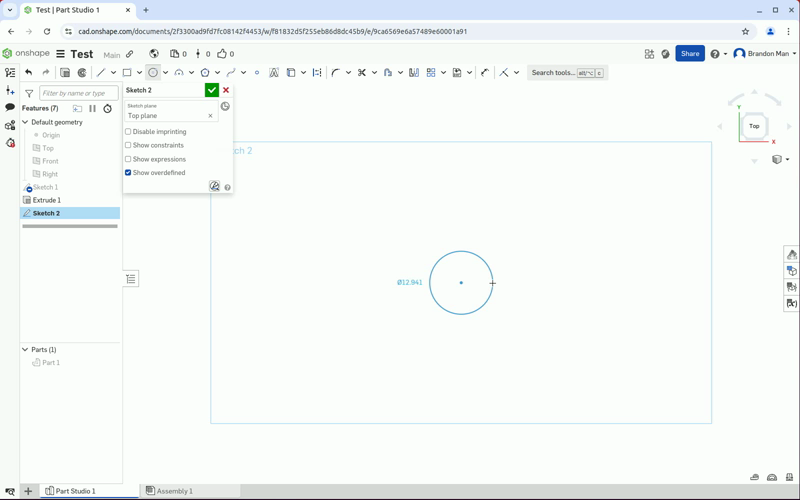
key(esc)
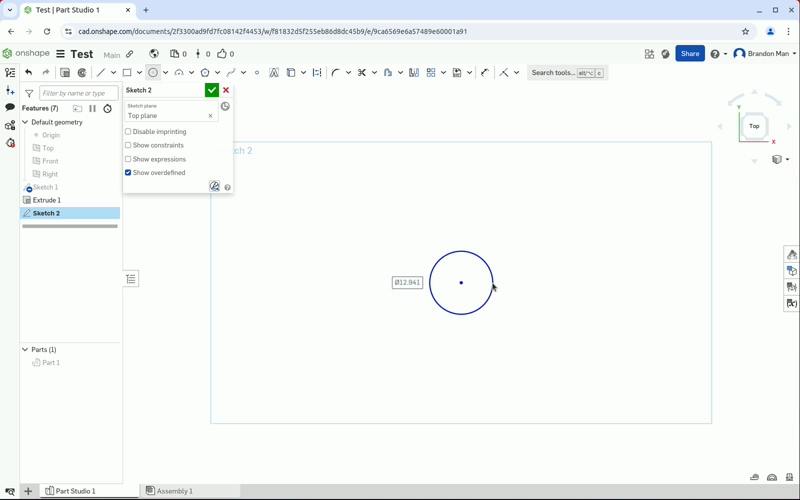
mouse_move(433, 285)
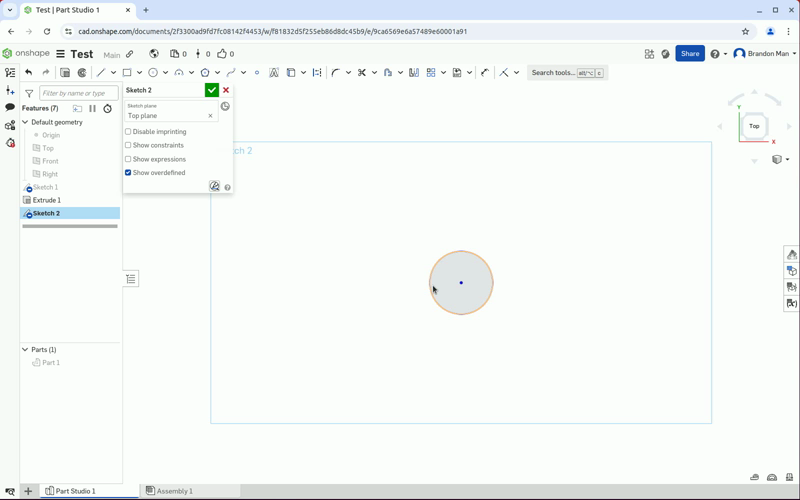
click(433, 285)
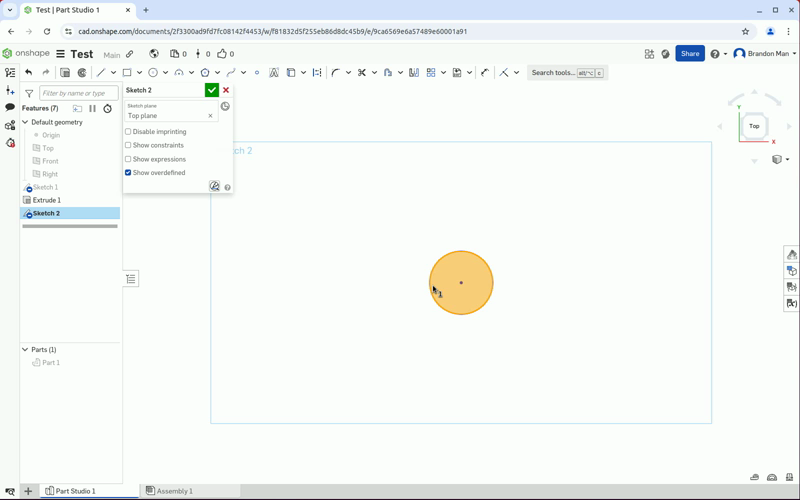
mouse_move(73, 352)
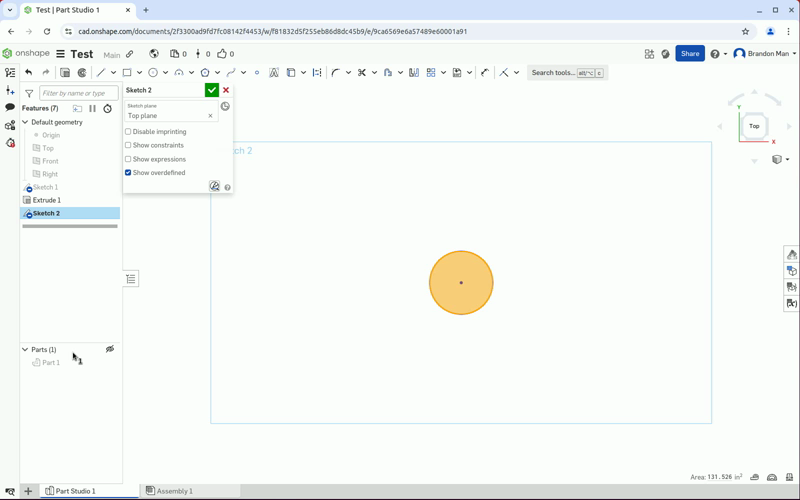
key(shift+y)
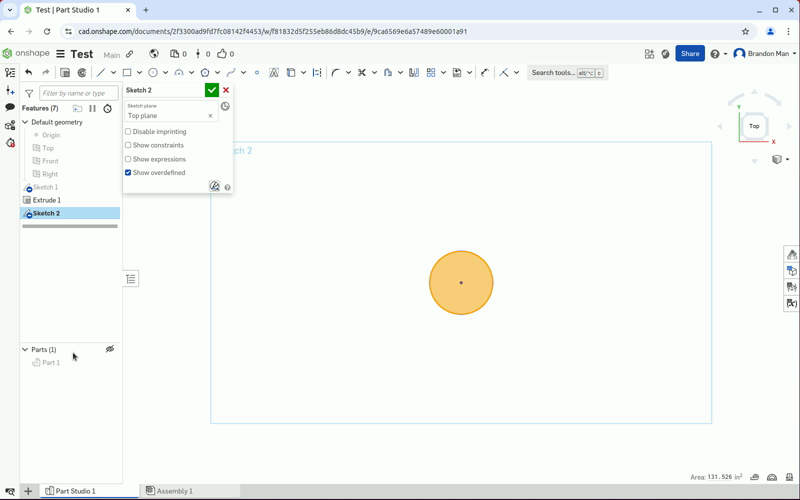
key(shift+e)
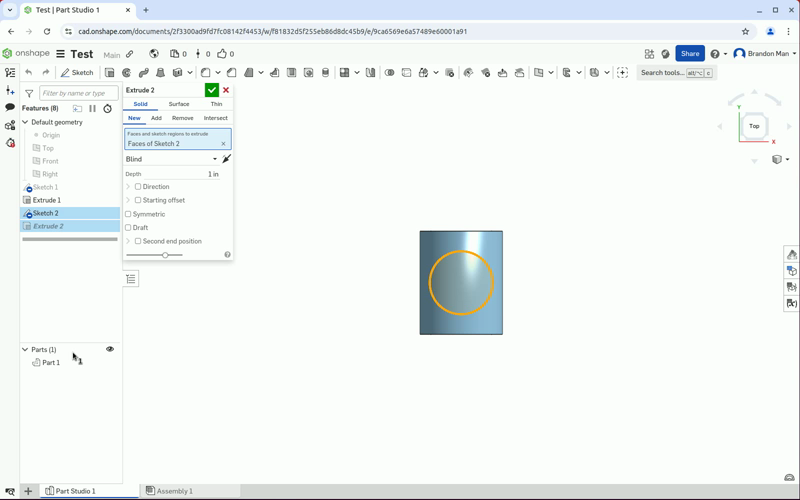
mouse_move(143, 106)
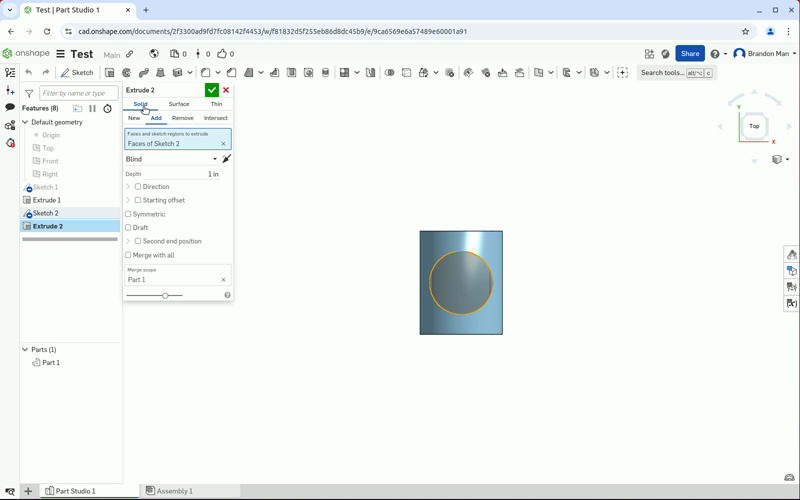
click(143, 106)
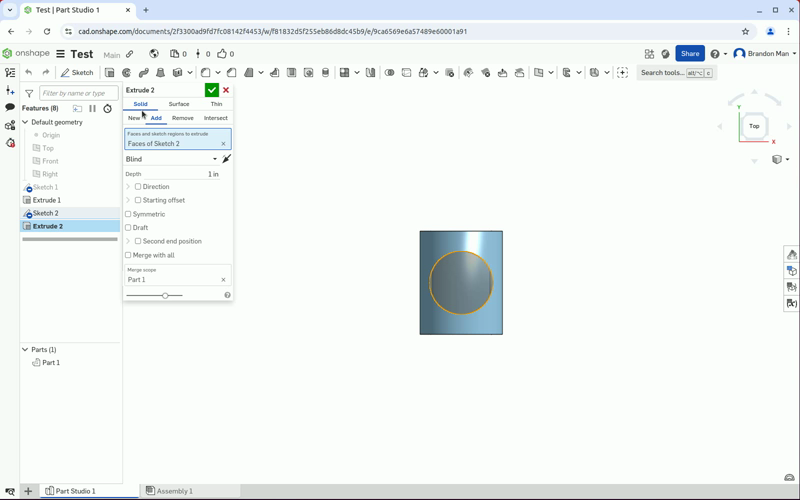
mouse_move(137, 120)
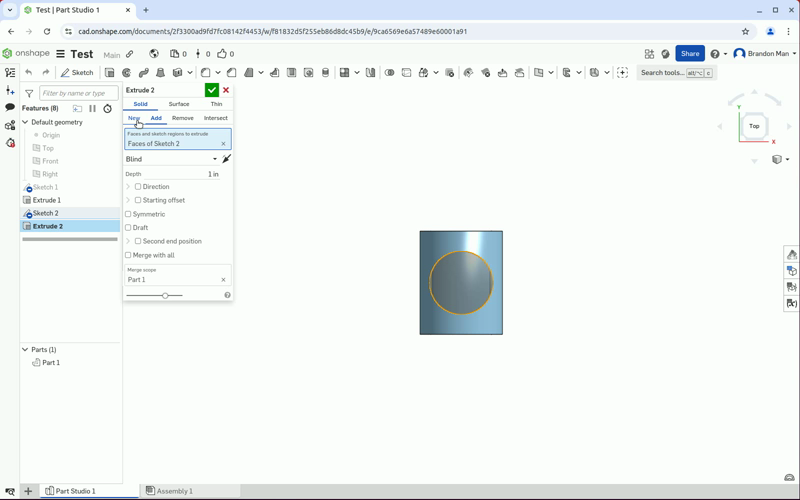
click(137, 120)
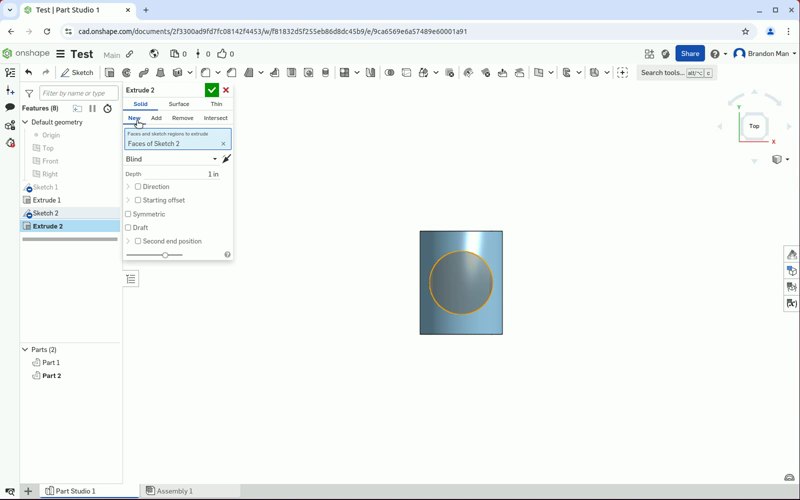
key(tab, 4)
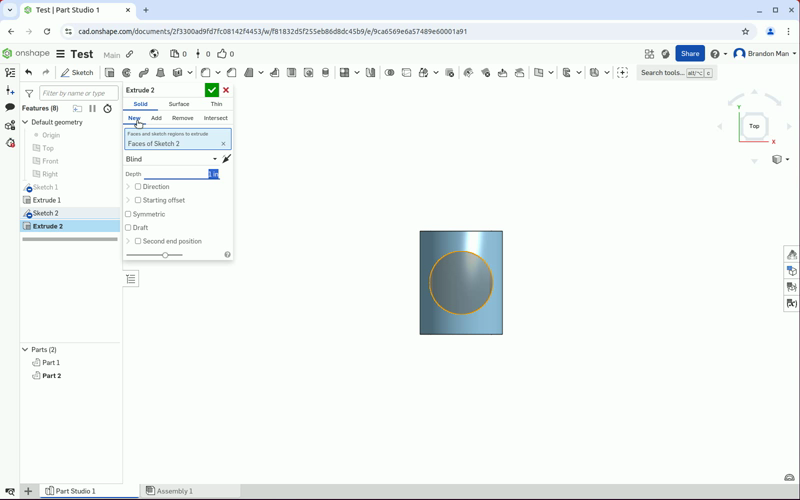
text(23.108)
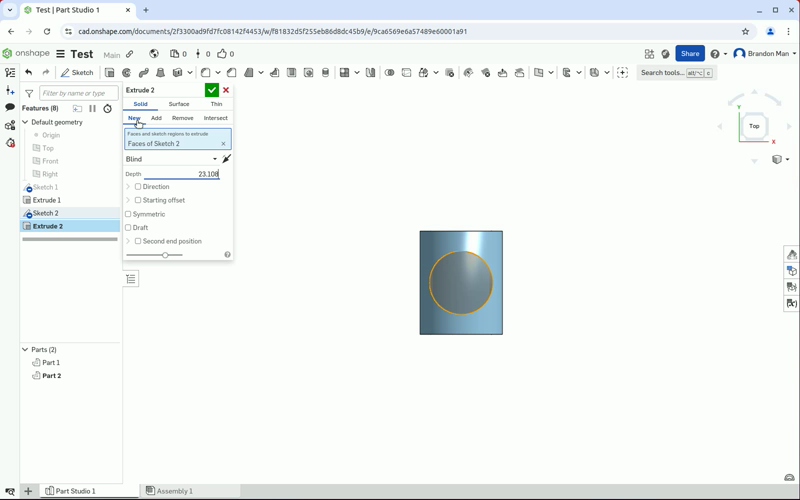
key(enter)
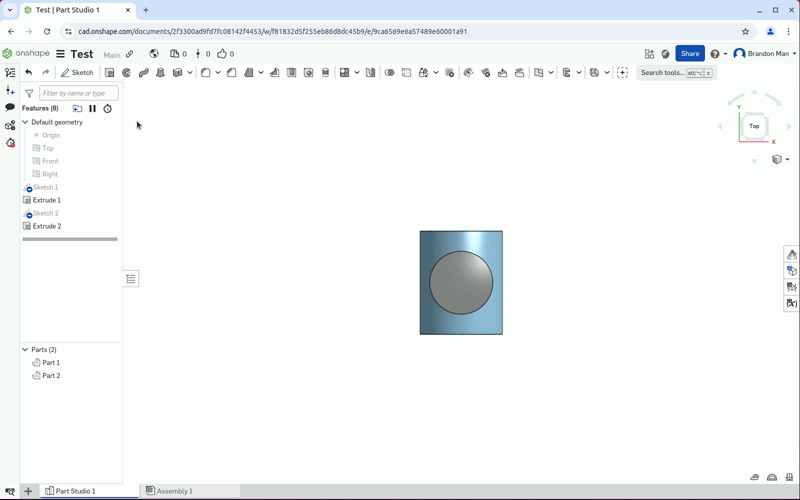
key(shift+h)
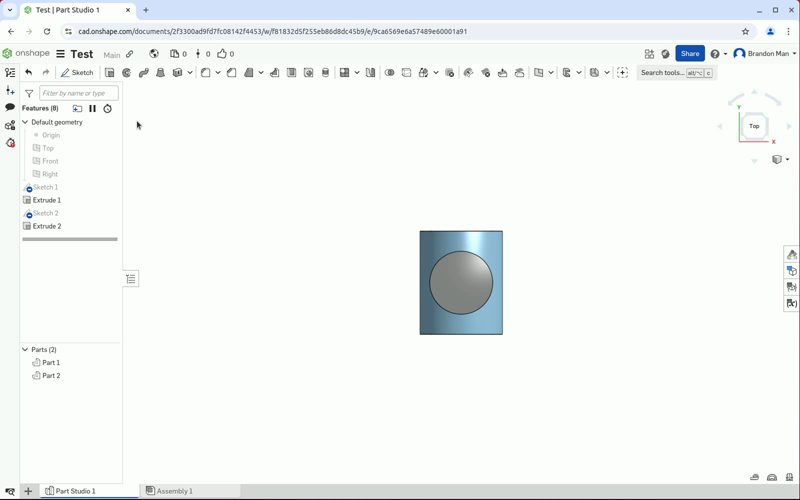
key(shift+h)
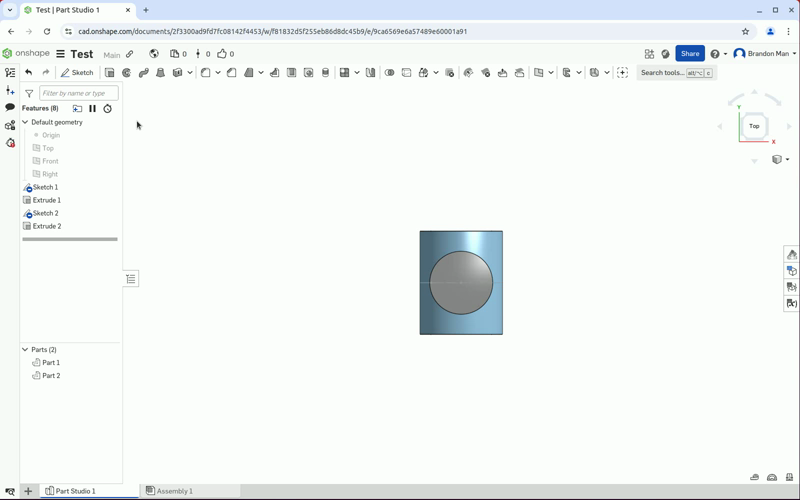
key(shift+7)
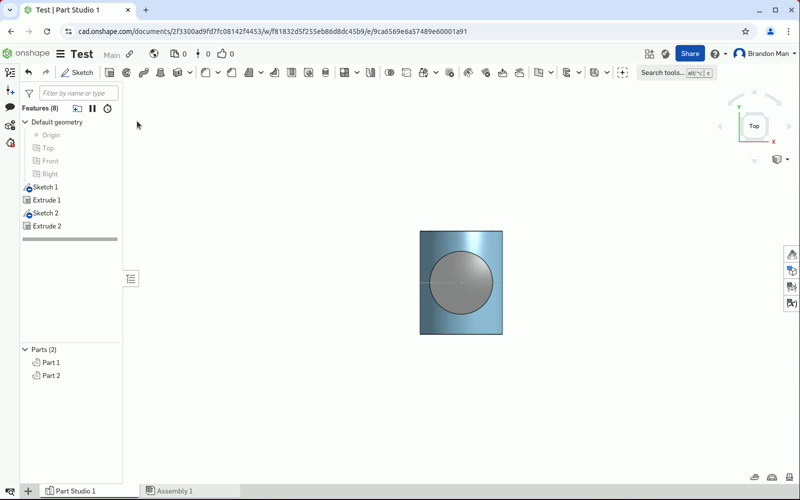
key(up, 3)
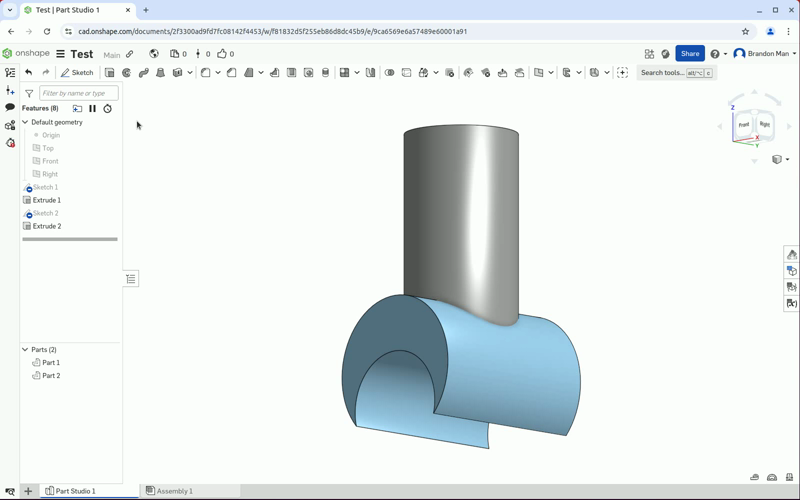
key(left, 3)
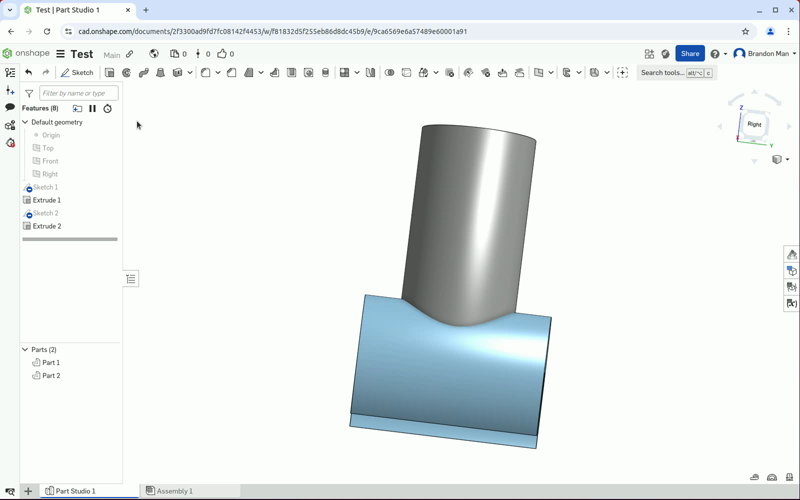
key(right, 3)
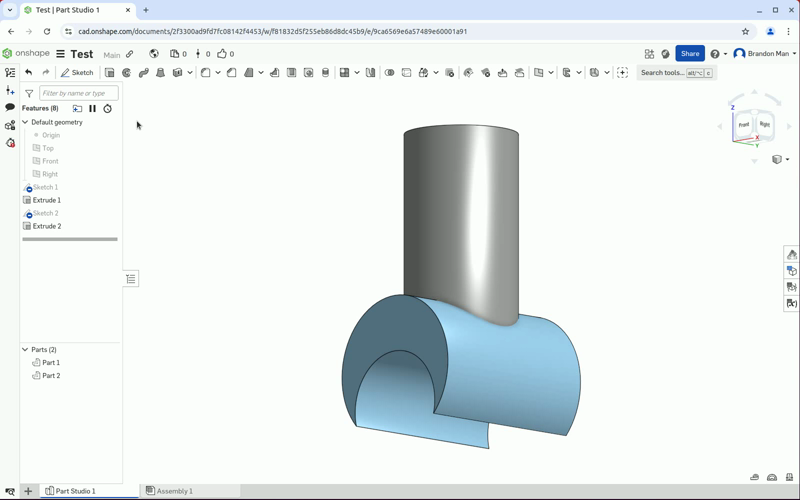
key(down, 3)
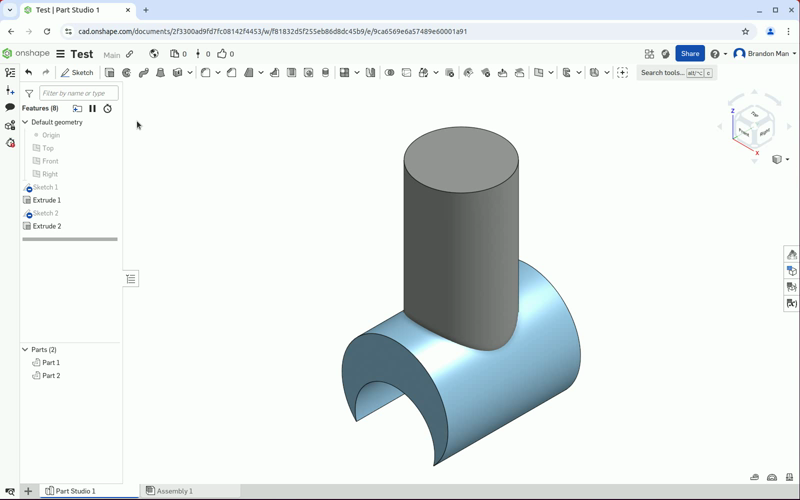
mouse_move(73, 189)
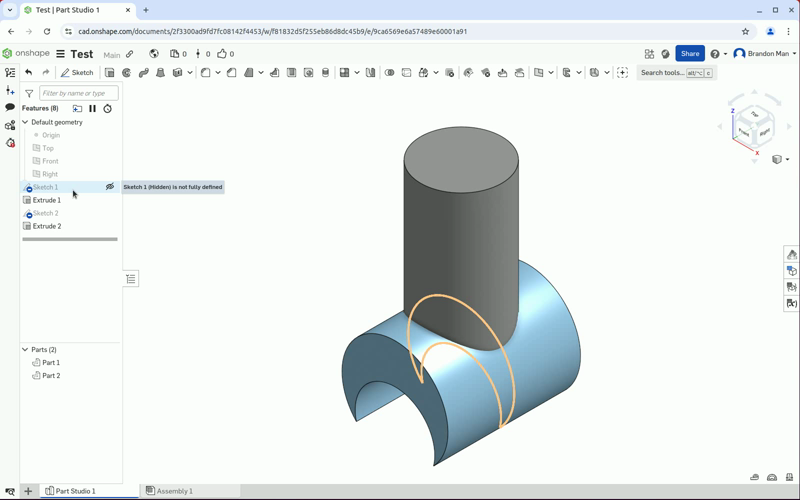
click(73, 189)